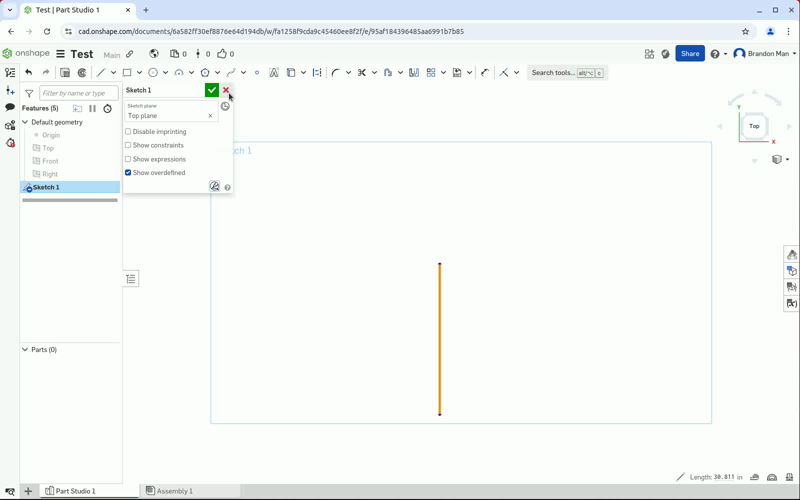
key(shift+h)
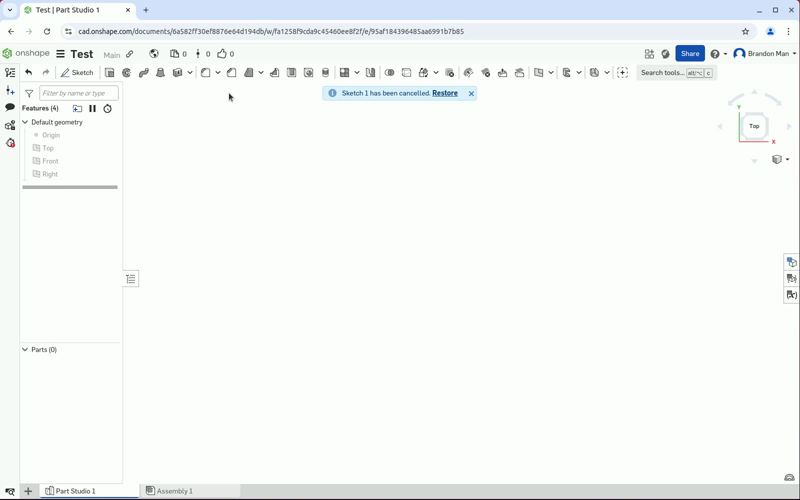
mouse_move(73, 352)
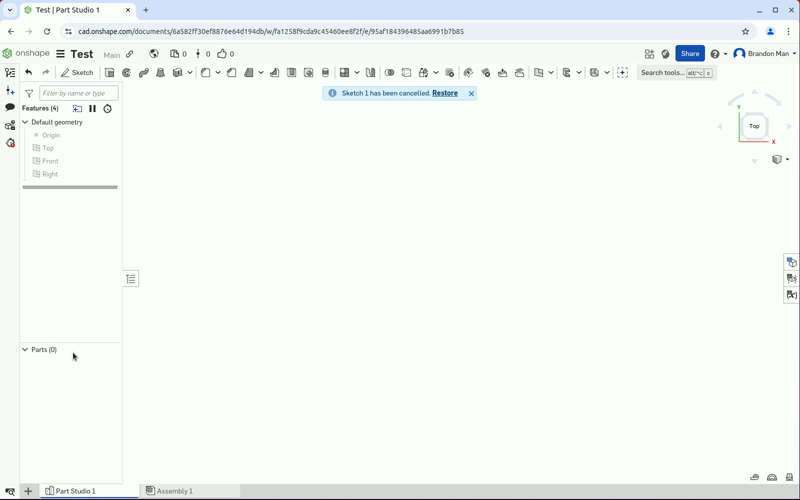
key(y)
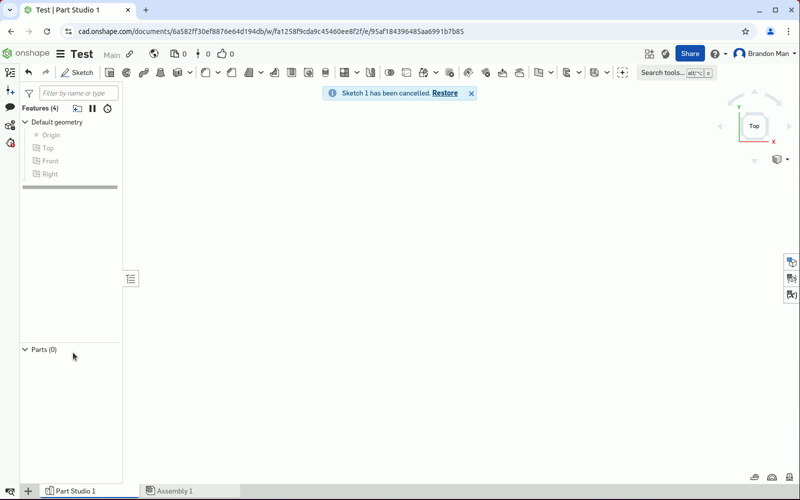
key(shift+p)
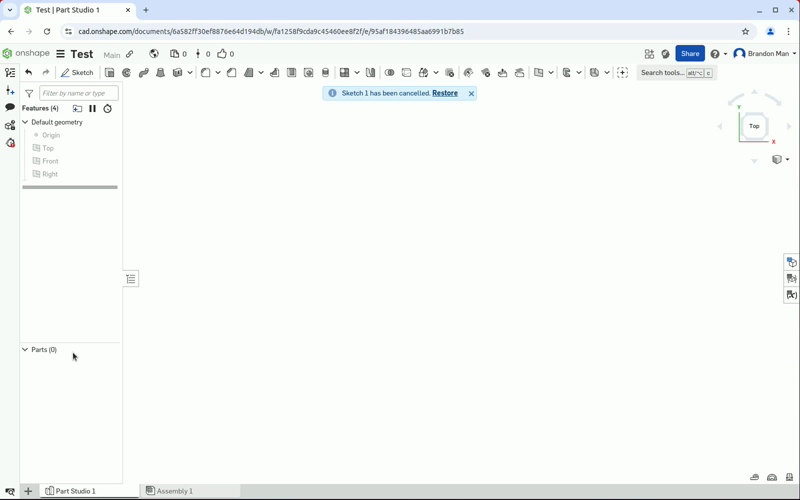
key(space)
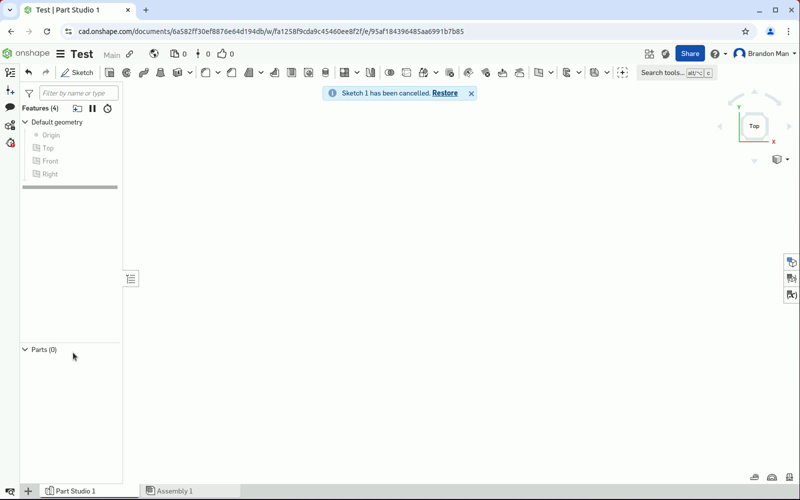
key_down(shift)
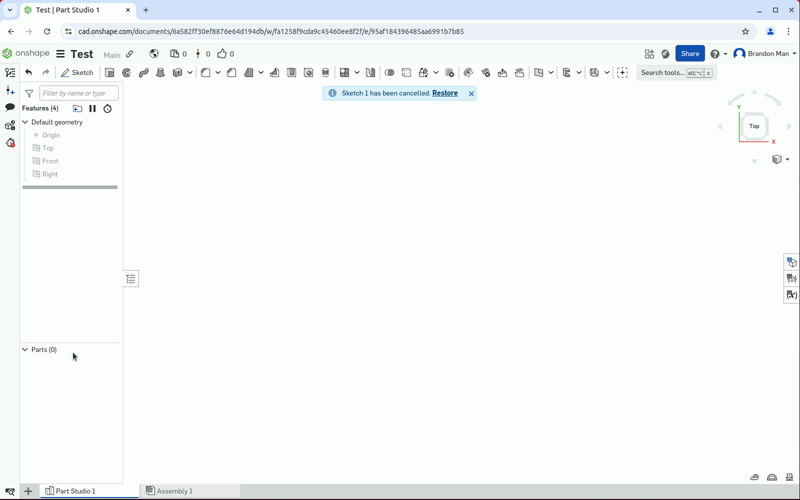
key(up)
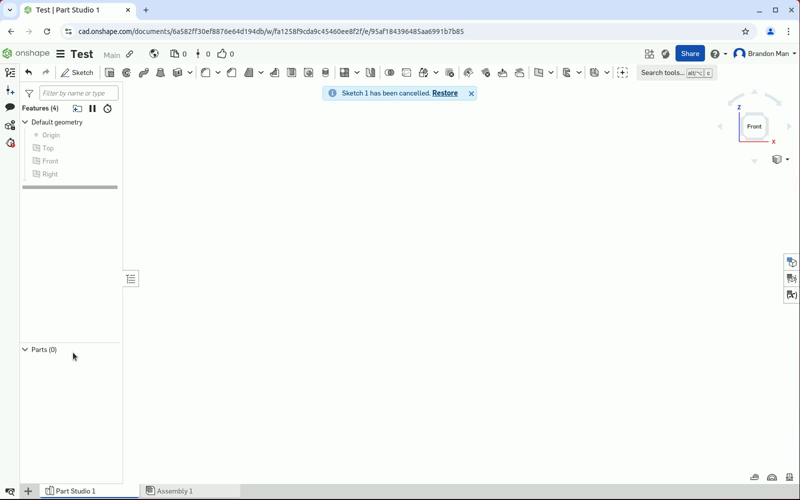
key_up(shift)
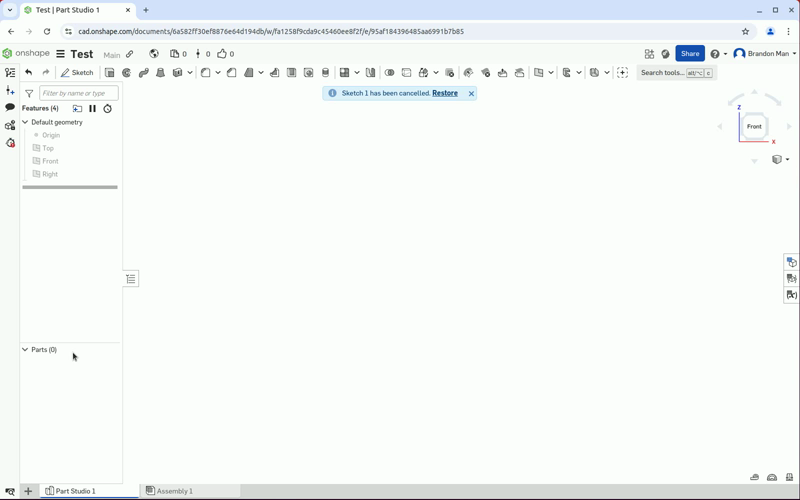
mouse_move(73, 352)
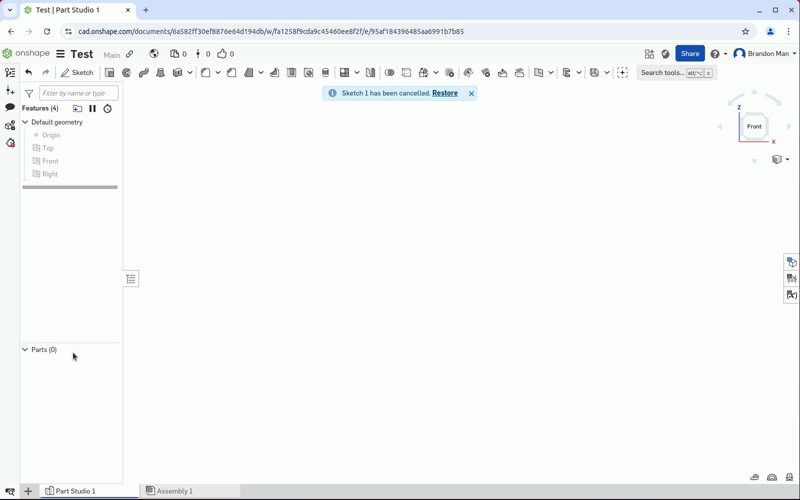
key(shift+y)
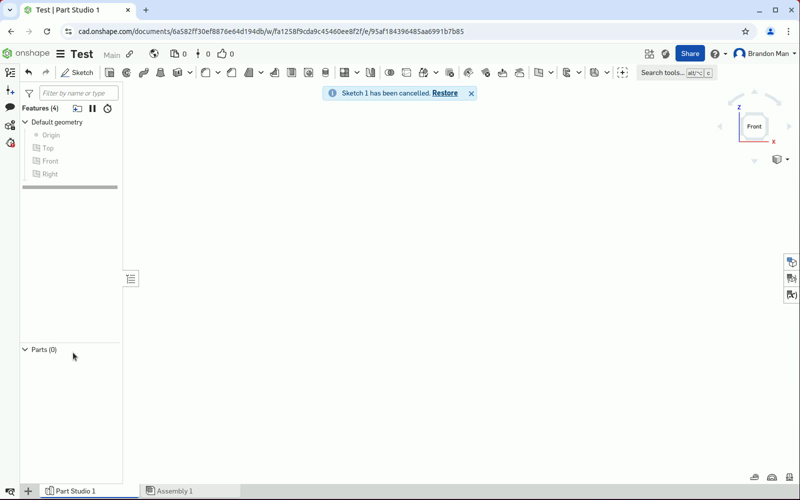
key(shift+s)
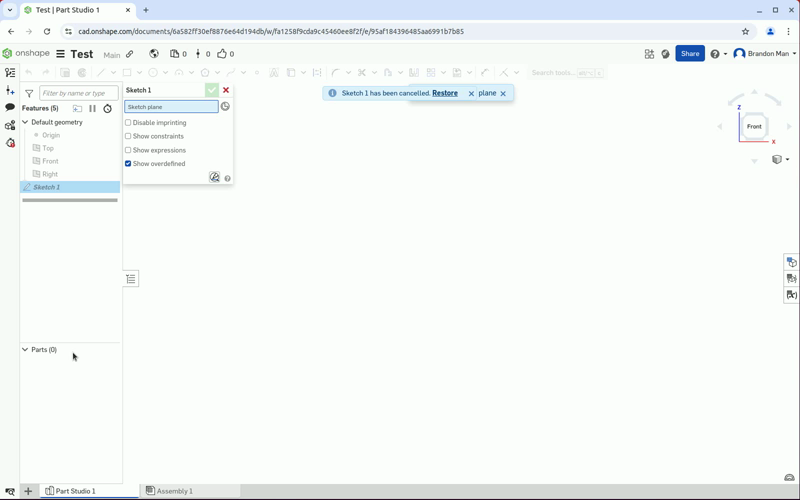
mouse_move(73, 163)
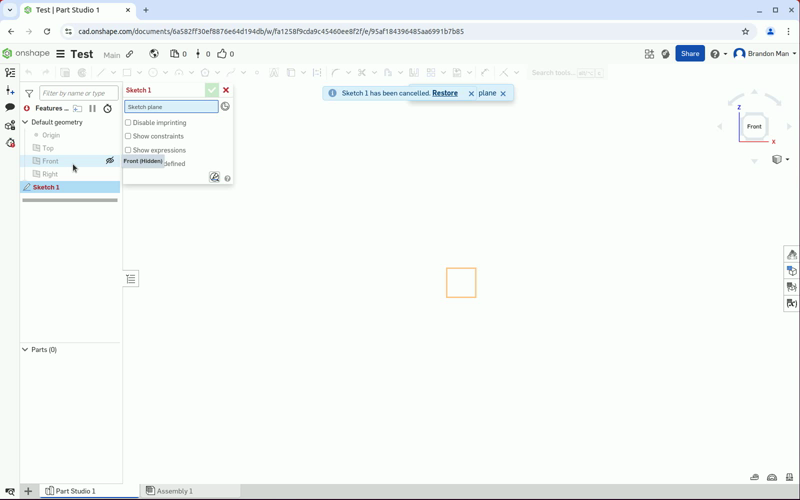
click(73, 163)
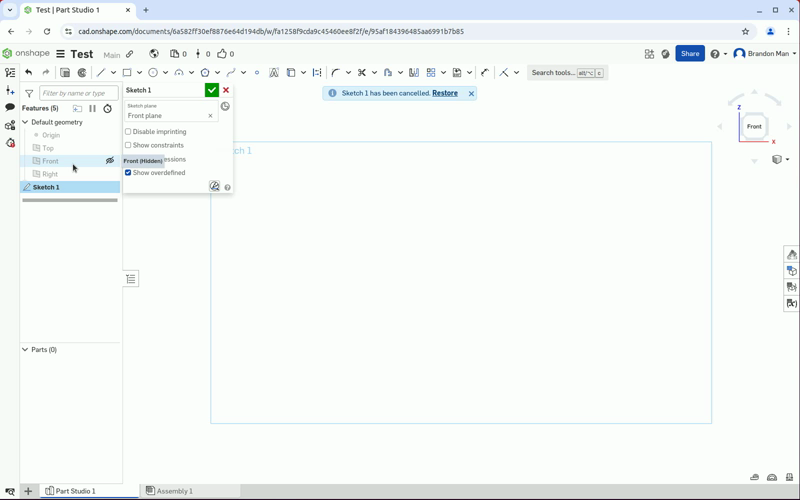
mouse_move(73, 352)
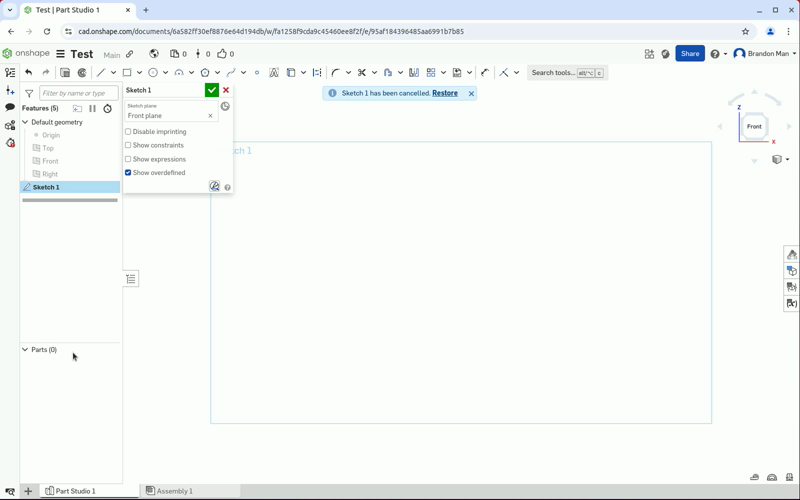
key(y)
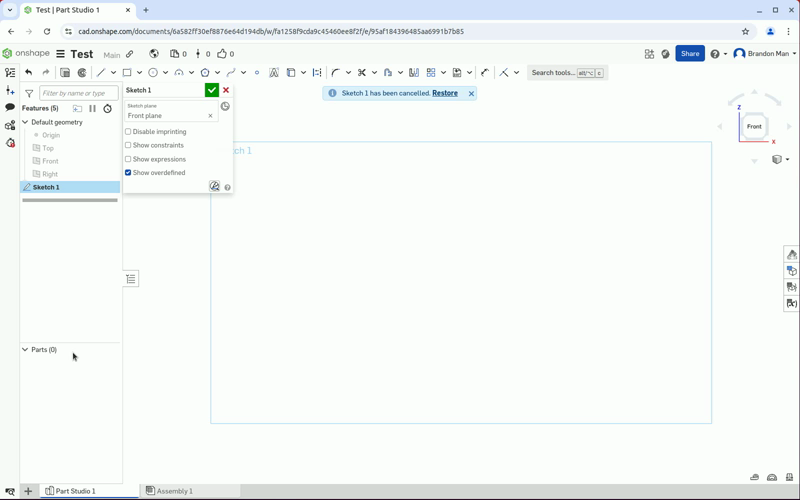
key(c)
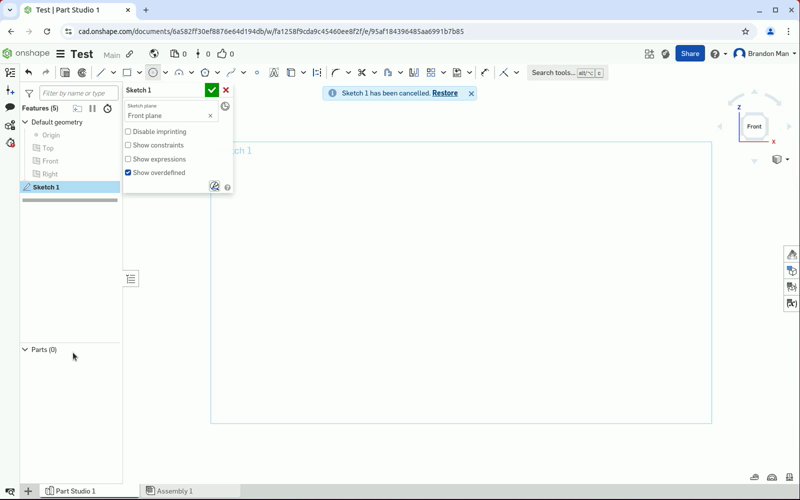
key_down(shift)
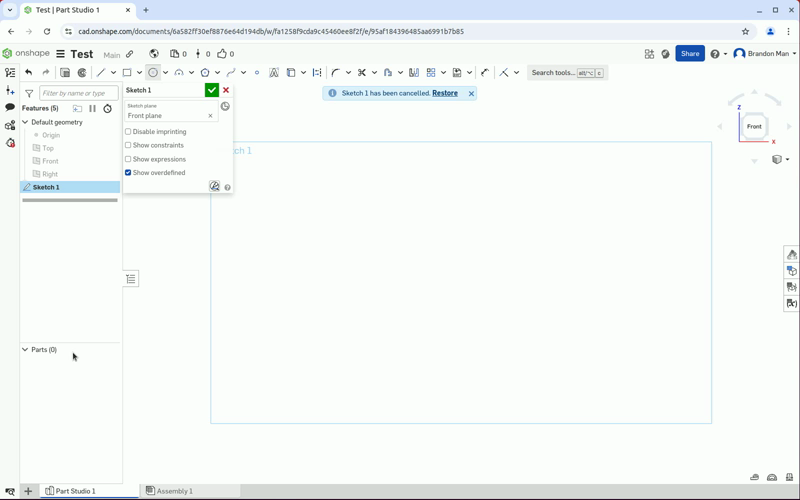
mouse_move(461, 282)
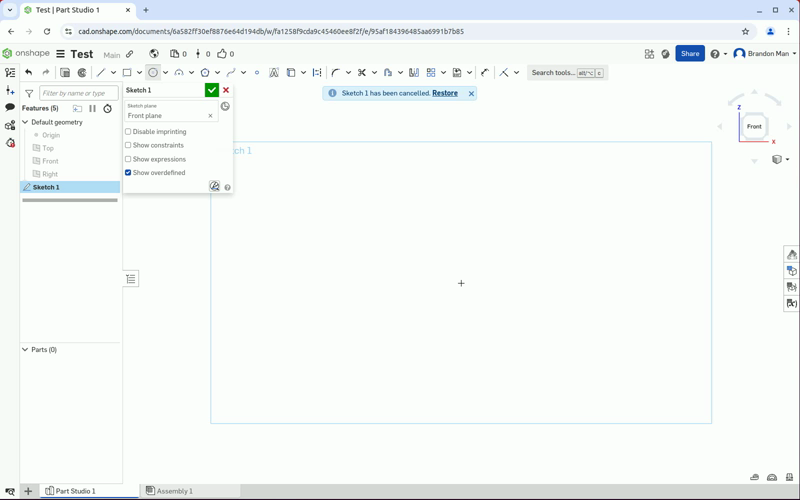
click(461, 282)
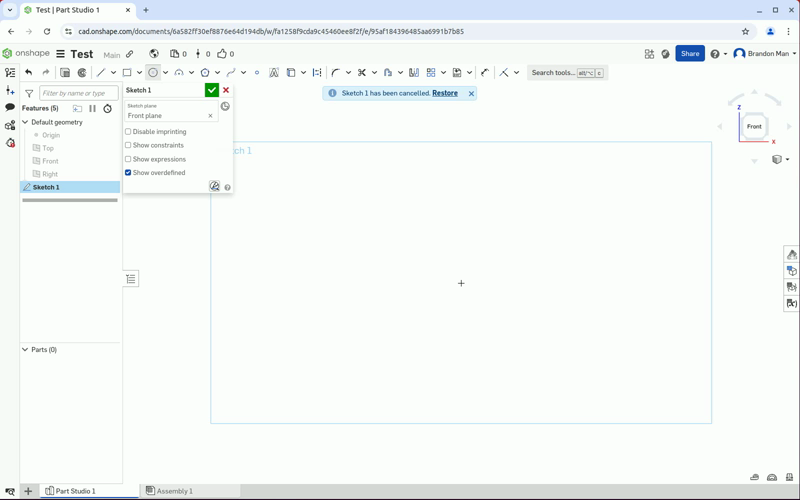
key_up(shift)
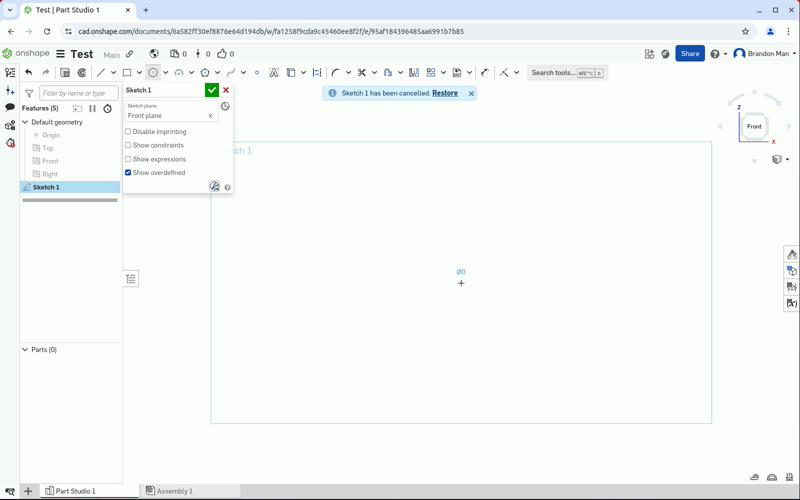
mouse_move(497, 282)
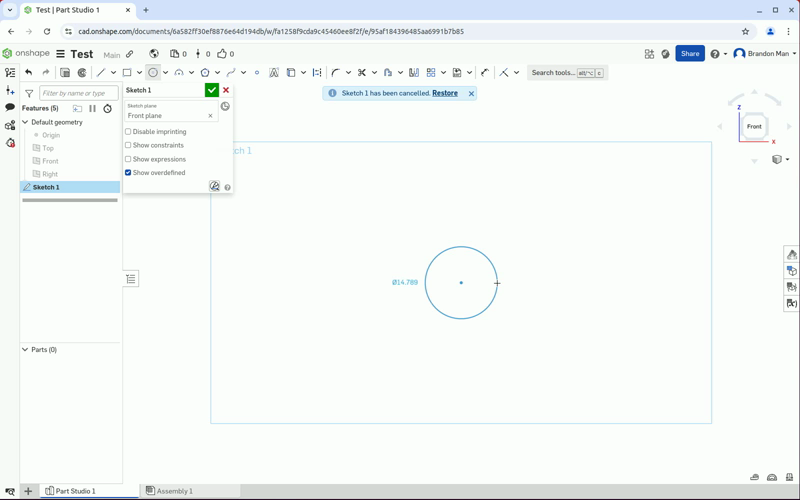
click(497, 282)
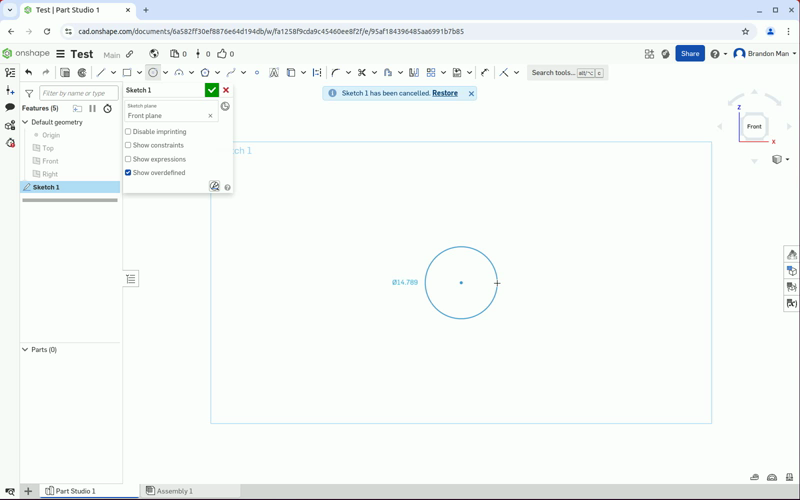
key(esc)
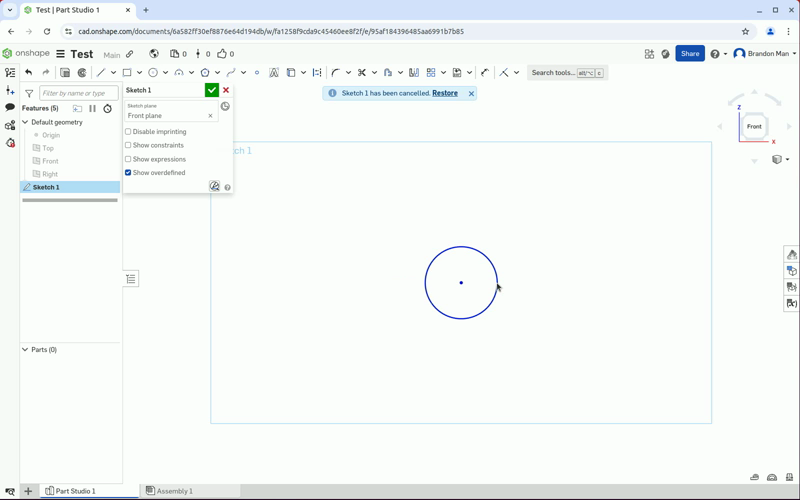
key(c)
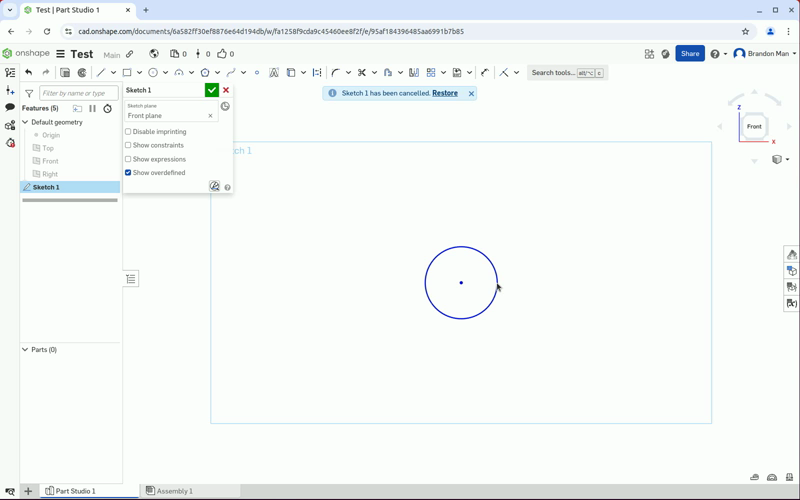
key_down(shift)
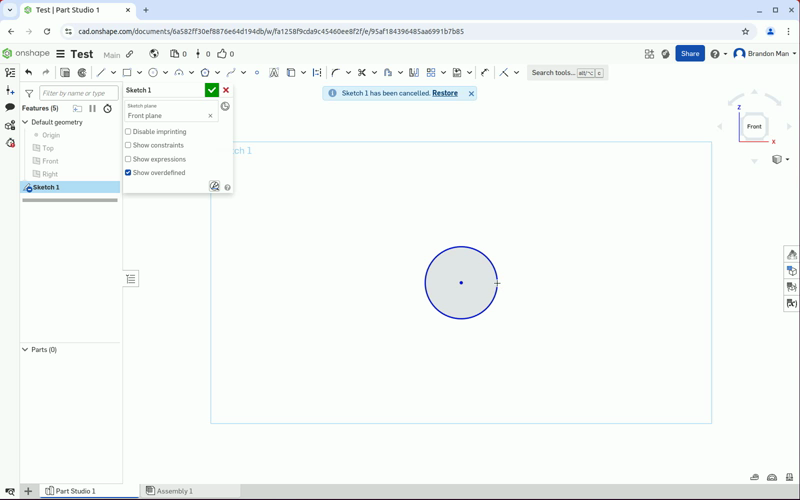
mouse_move(461, 282)
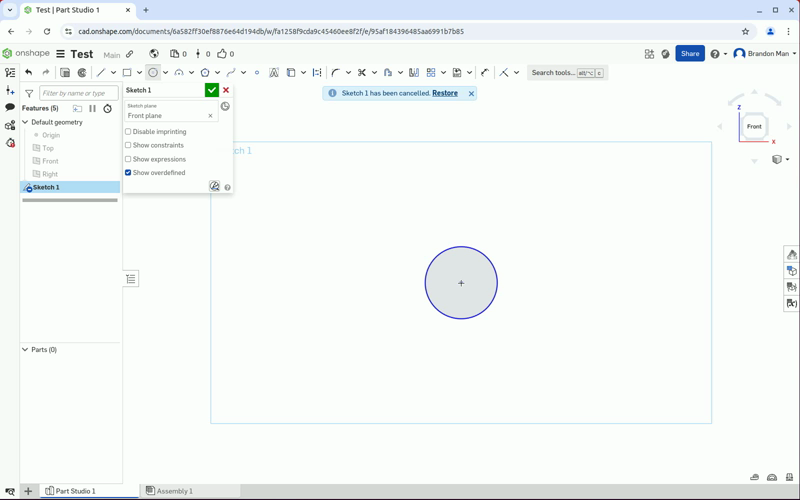
click(461, 282)
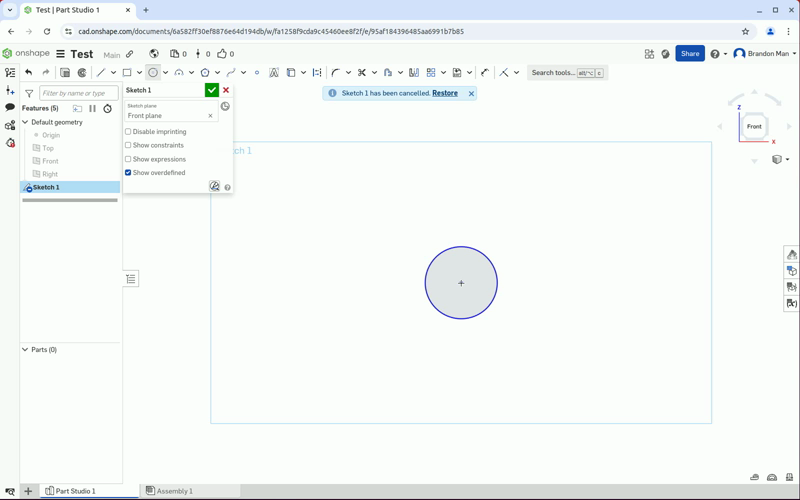
key_up(shift)
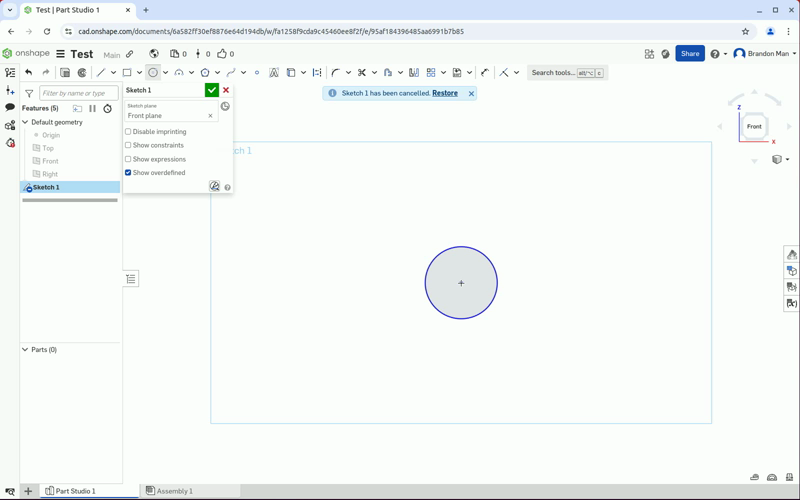
mouse_move(479, 282)
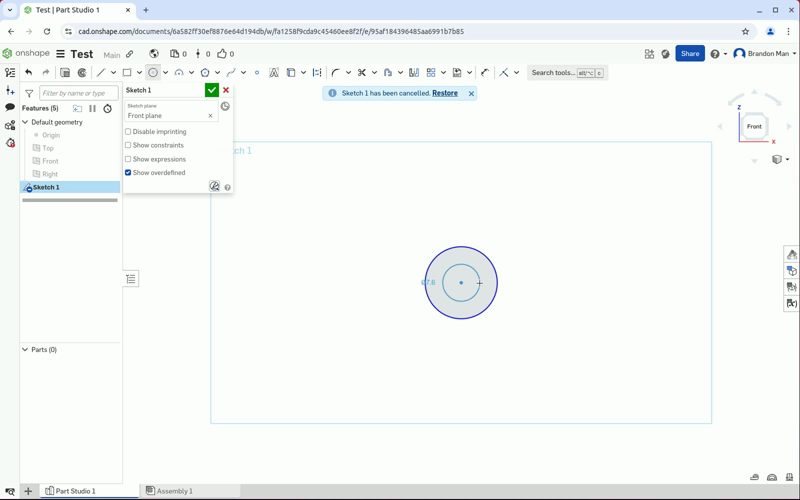
click(479, 282)
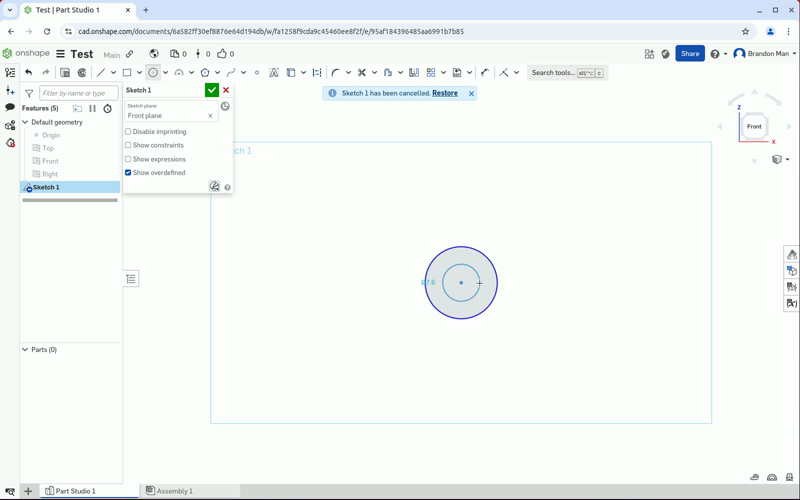
key(esc)
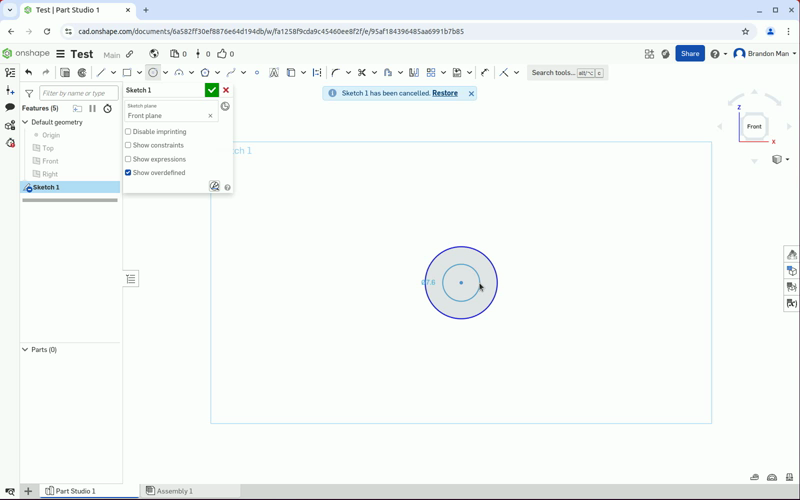
mouse_move(473, 251)
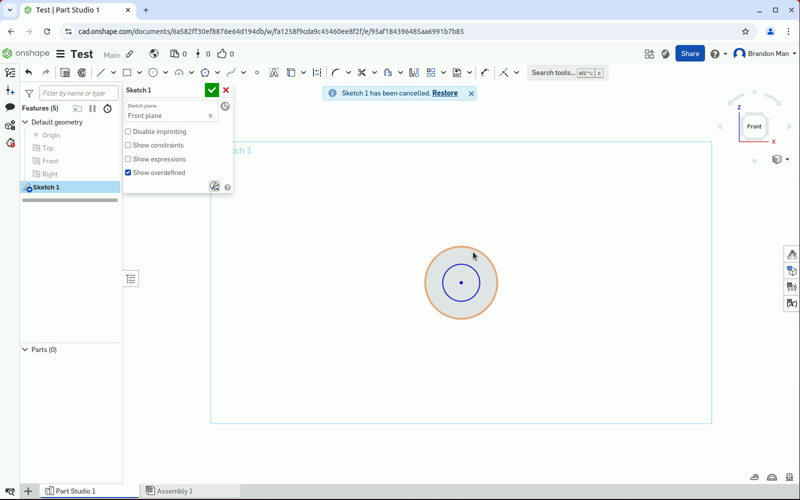
click(473, 251)
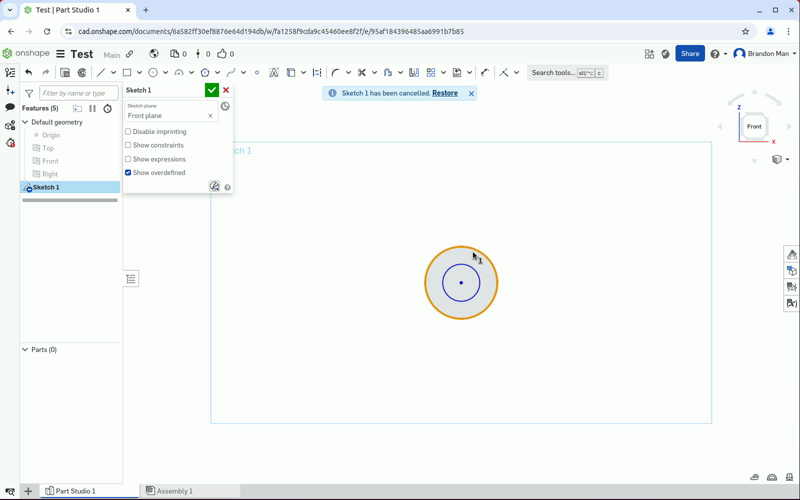
mouse_move(73, 352)
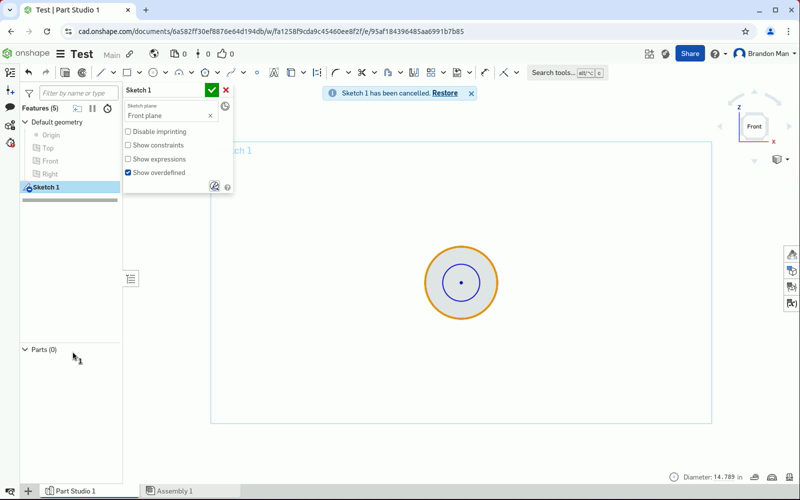
key(shift+y)
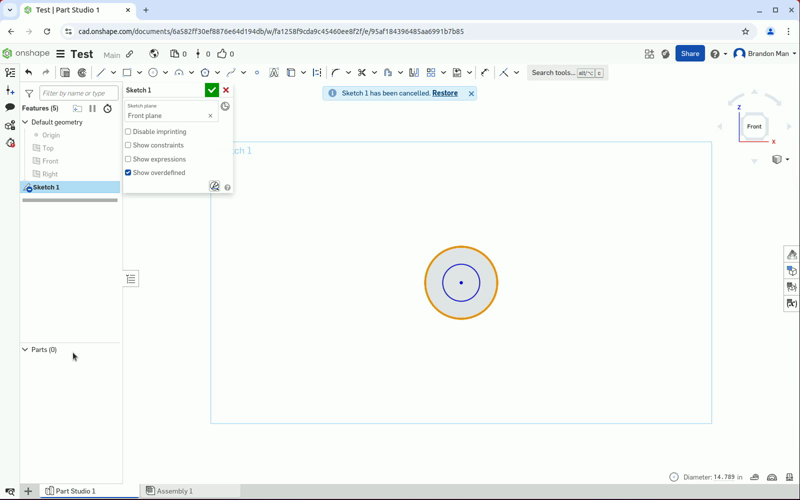
key(shift+e)
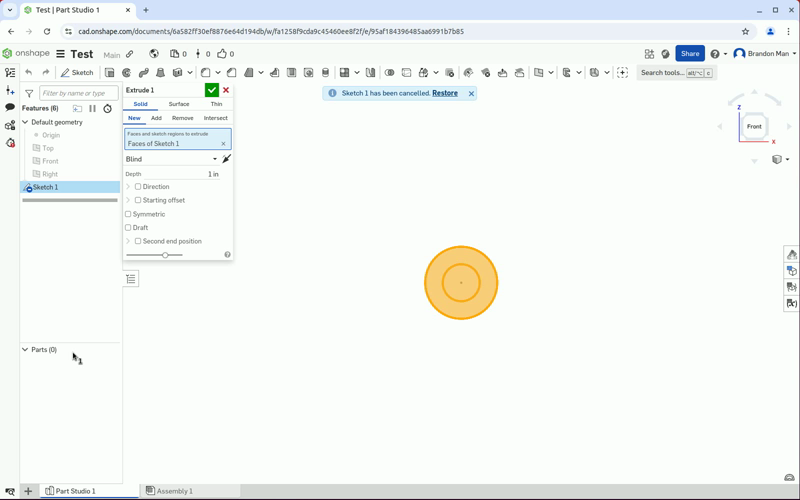
mouse_move(143, 106)
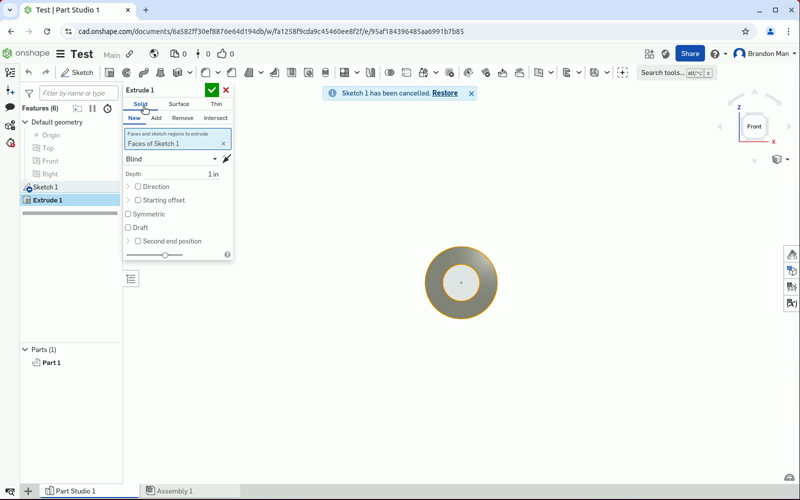
click(143, 106)
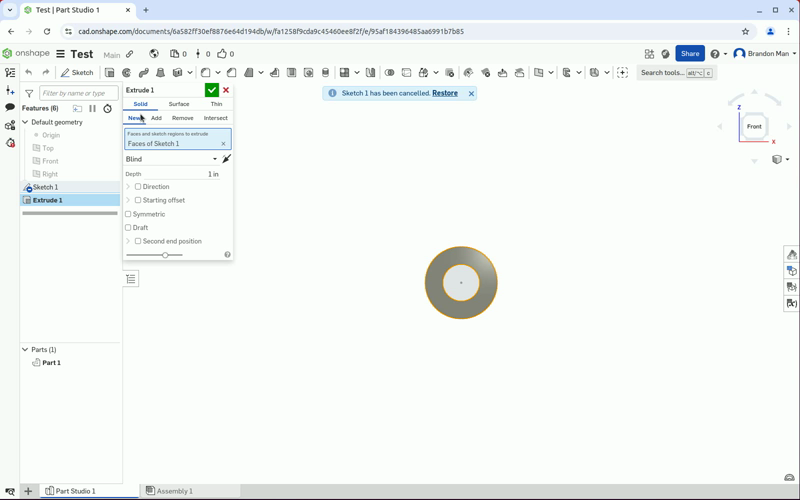
mouse_move(137, 120)
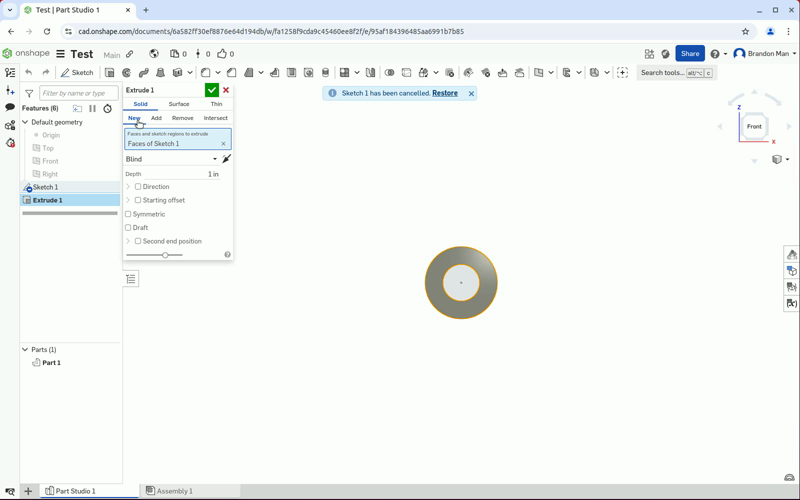
click(137, 120)
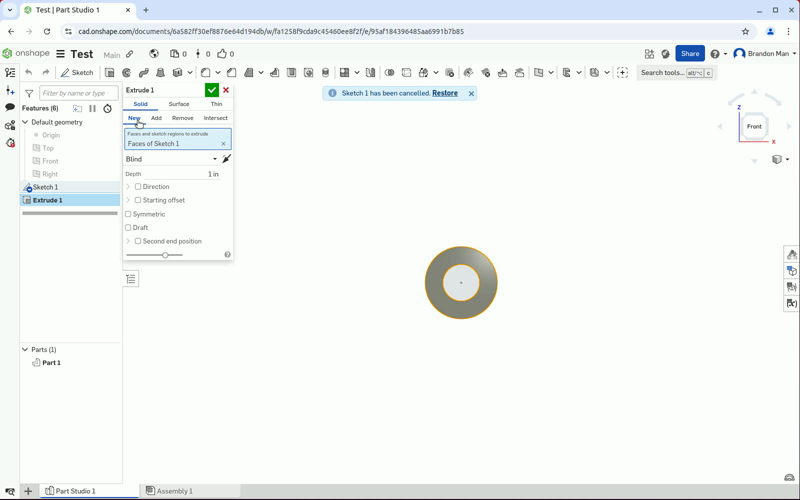
key(tab, 4)
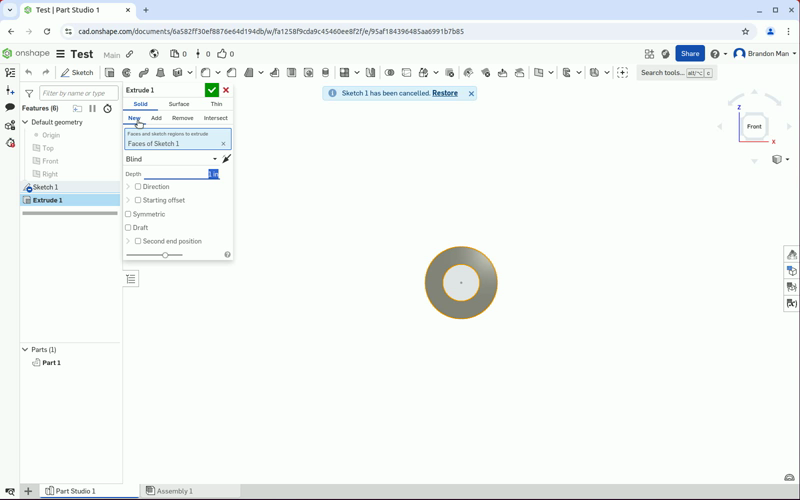
text(3.129)
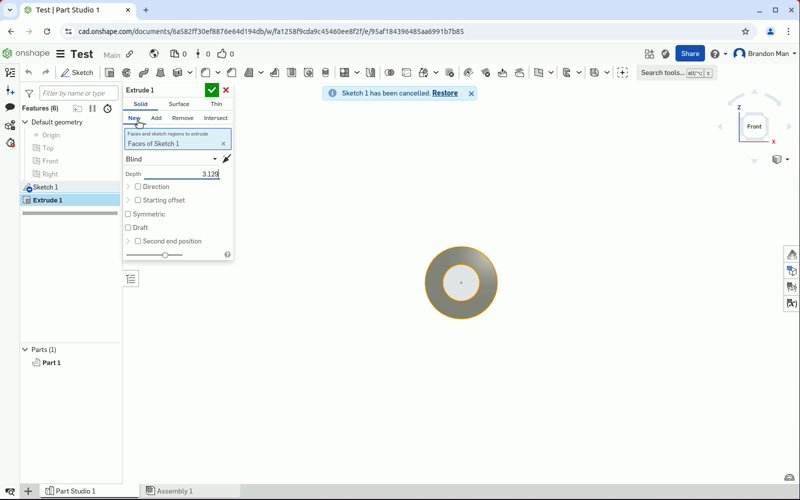
key(enter)
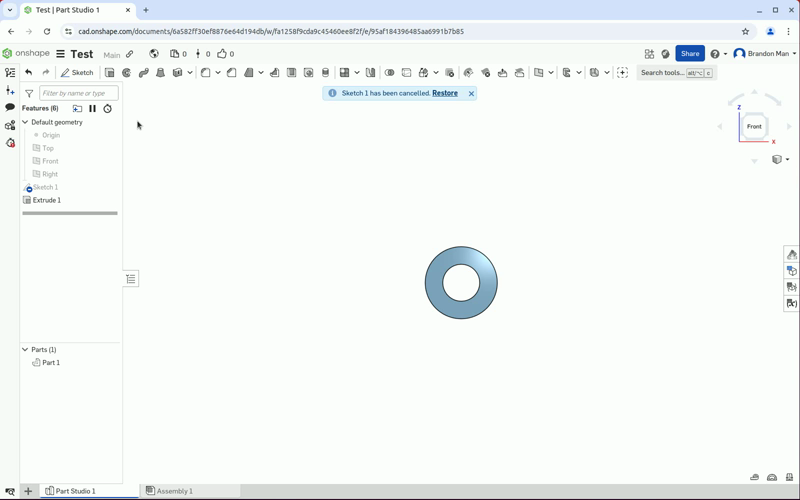
key(shift+h)
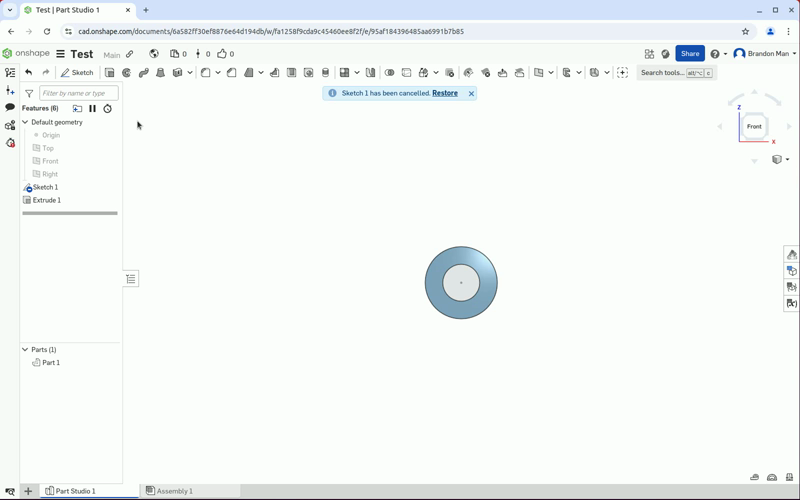
key(shift+h)
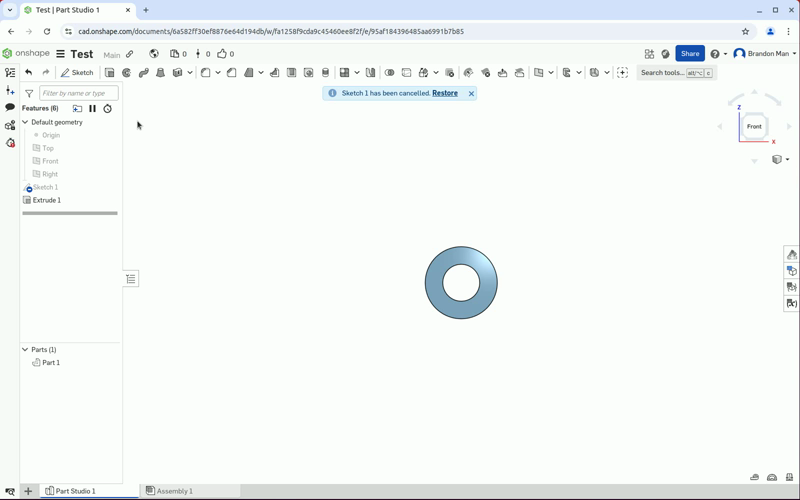
mouse_move(73, 189)
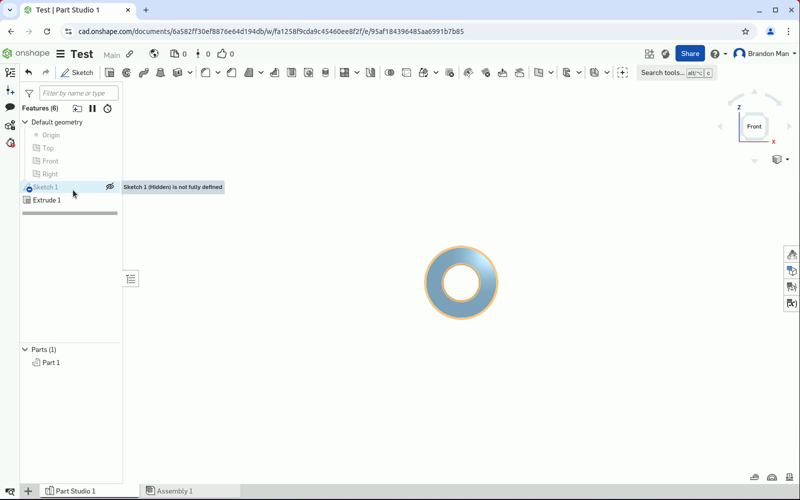
click(73, 189)
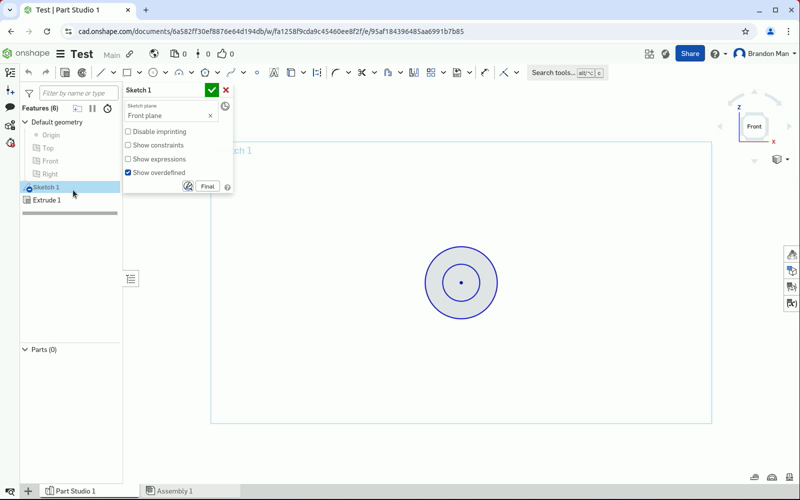
mouse_move(229, 92)
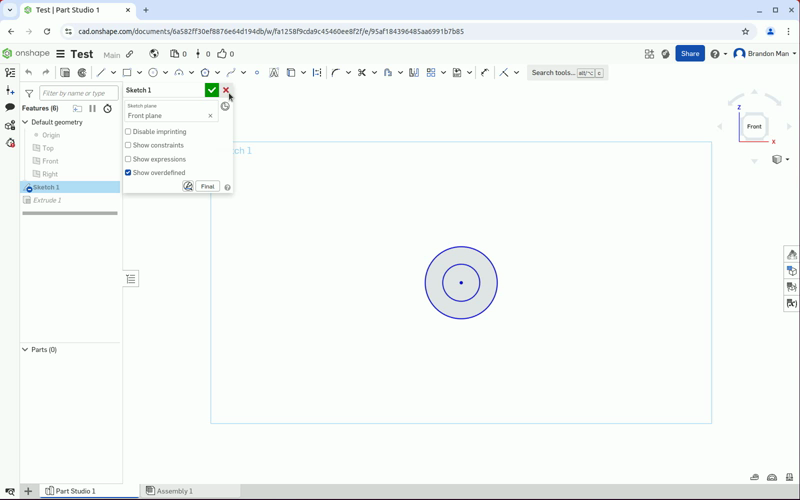
click(229, 92)
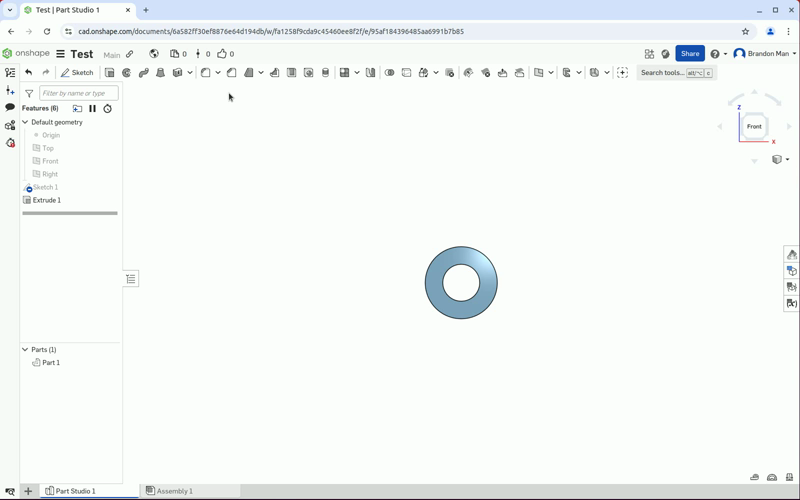
mouse_move(541, 75)
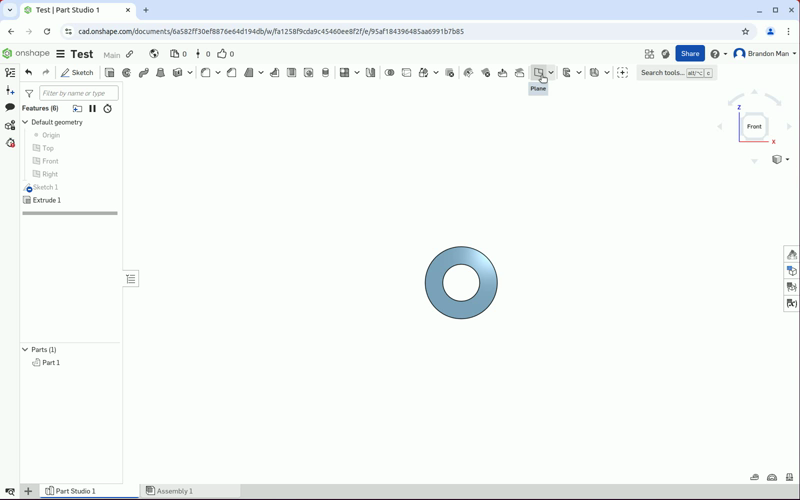
click(541, 75)
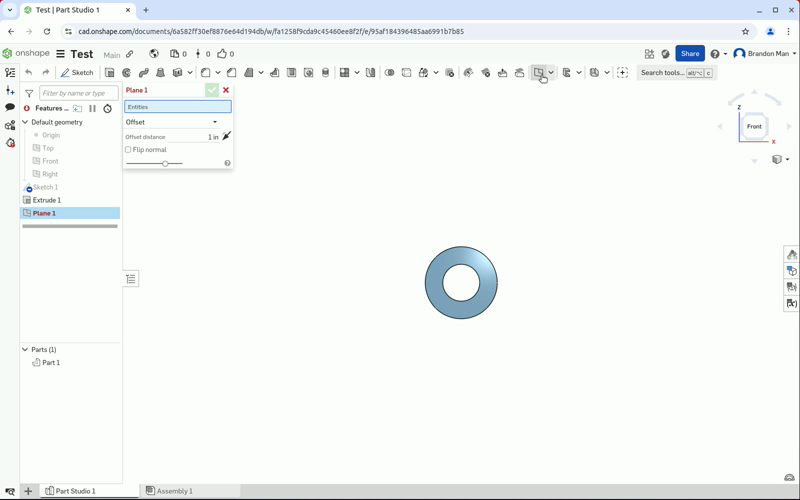
mouse_move(73, 163)
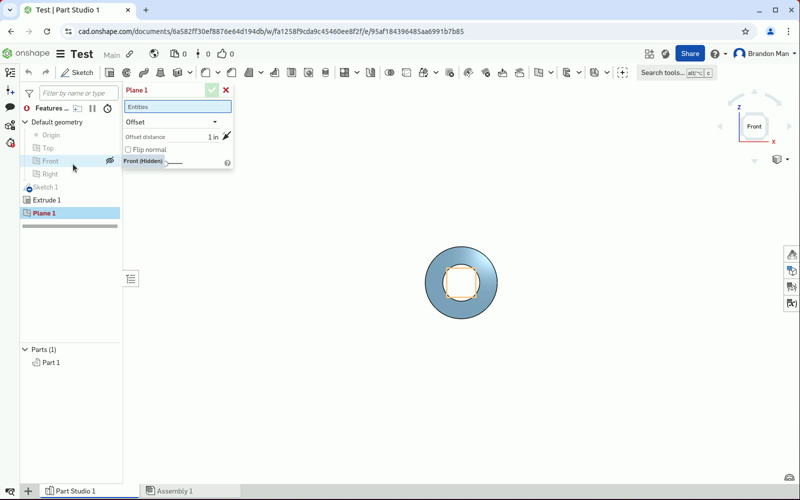
click(73, 163)
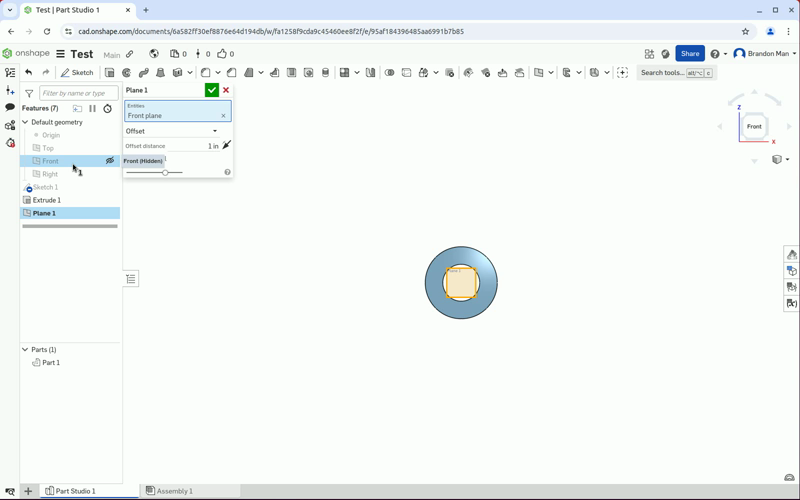
key(tab, 2)
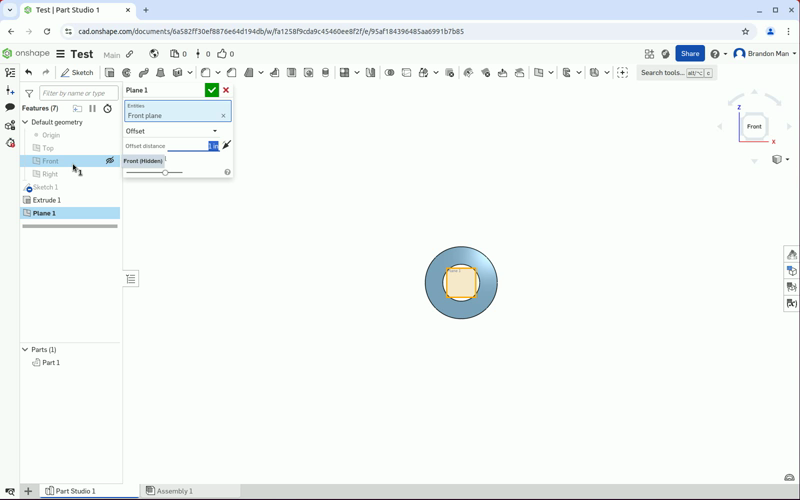
text(3.143)
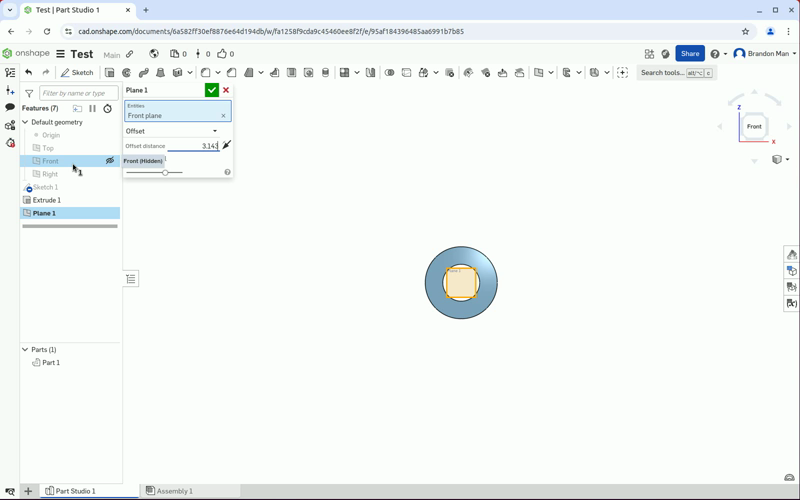
key(enter, 2)
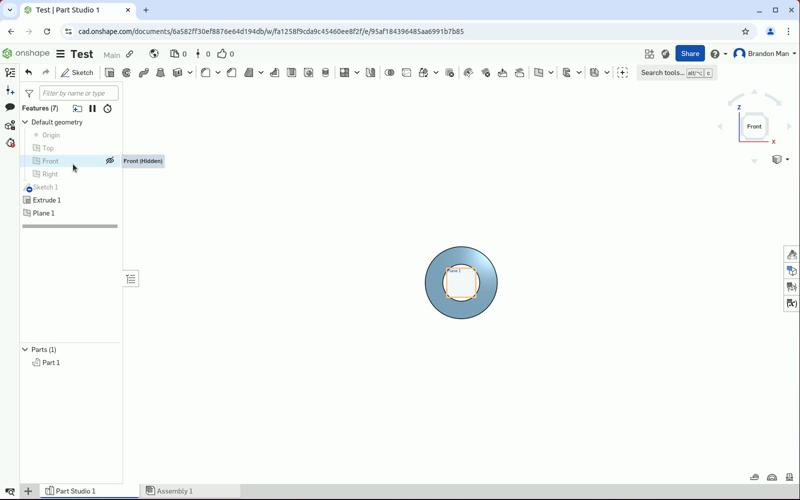
key(shift+s)
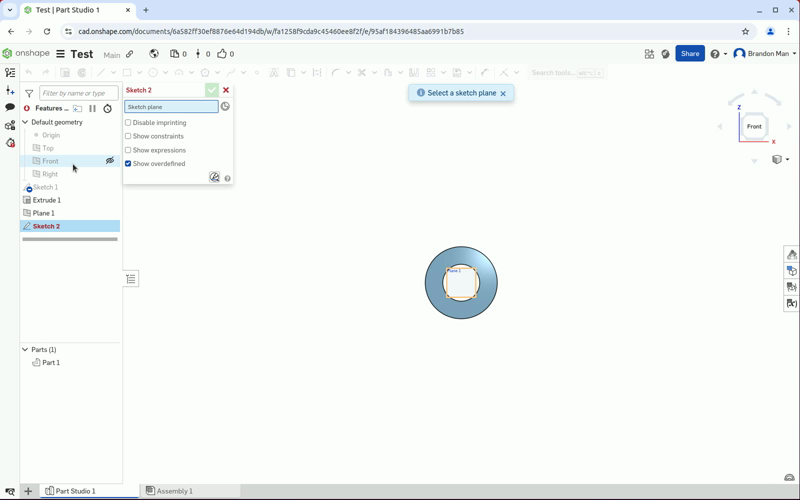
mouse_move(73, 215)
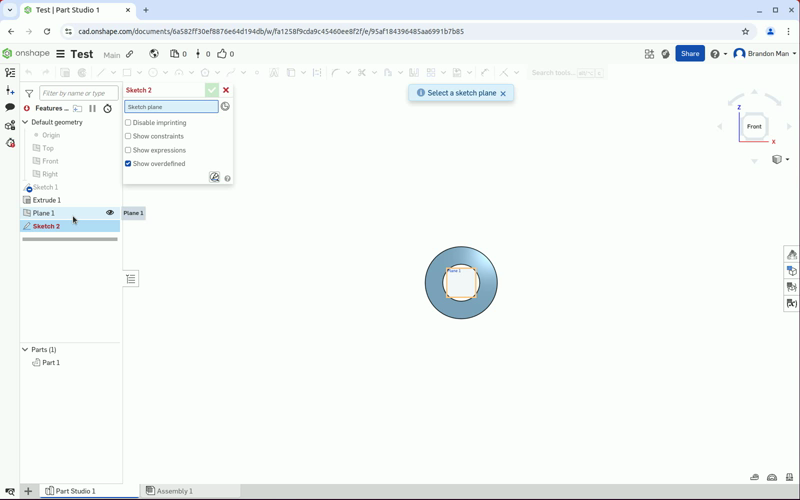
click(73, 215)
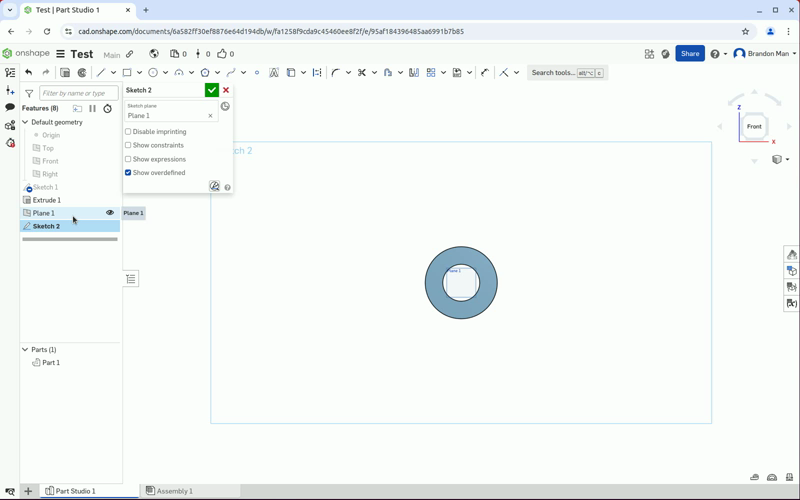
mouse_move(73, 352)
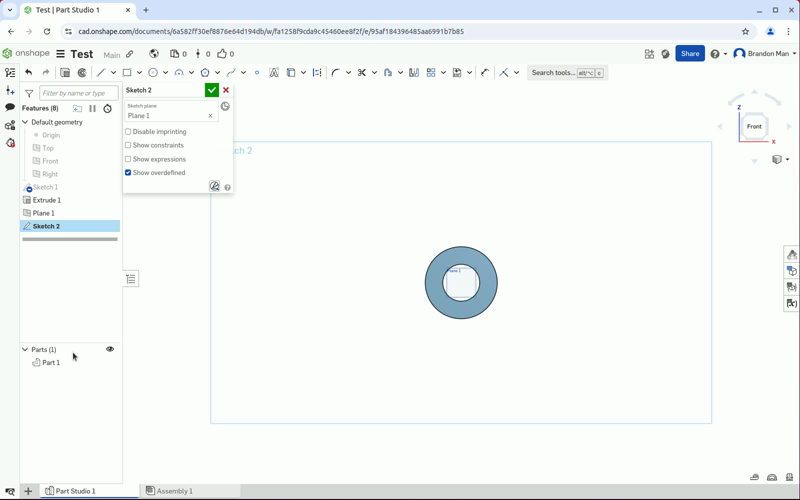
key(y)
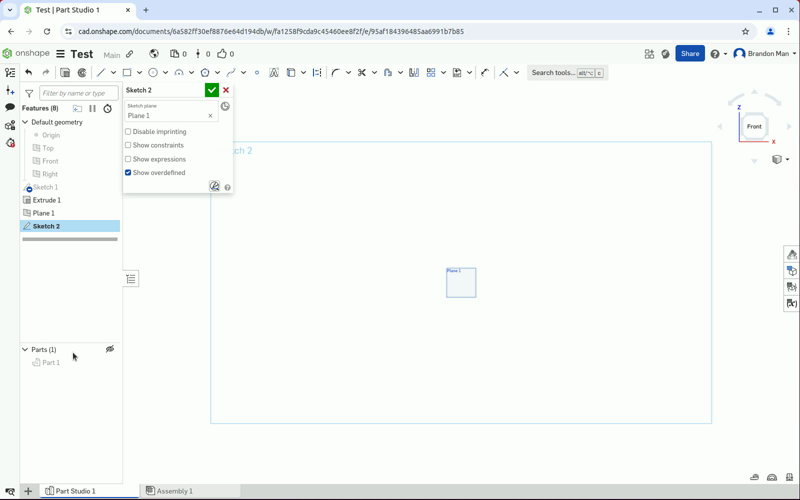
key(c)
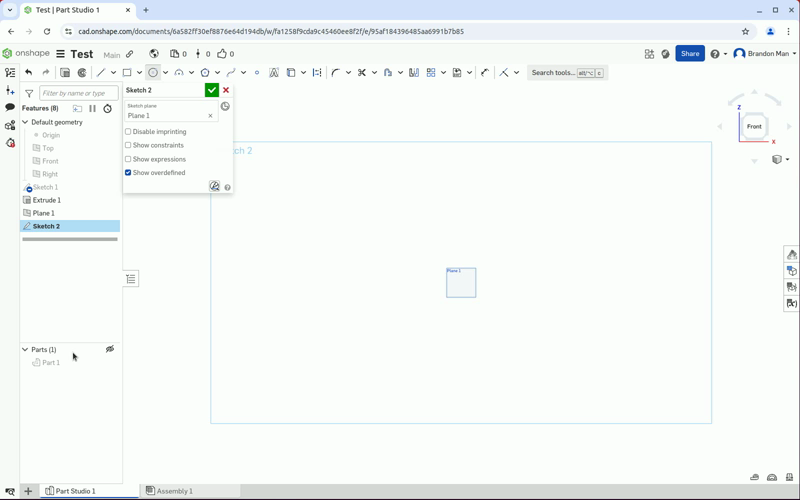
key_down(shift)
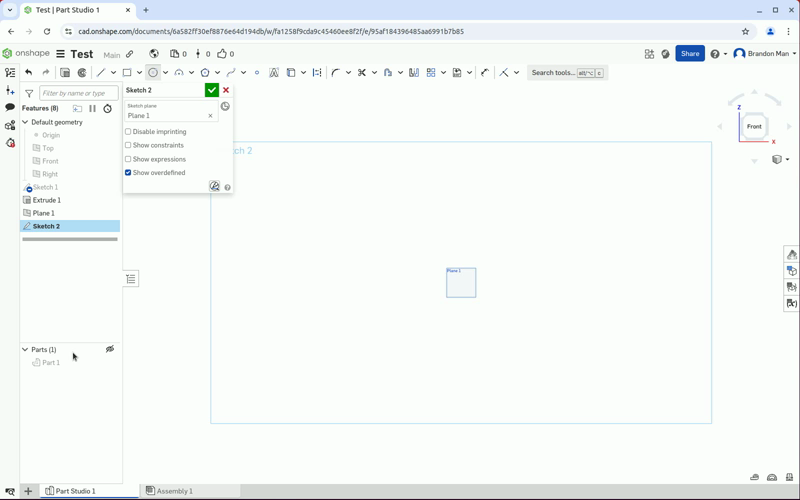
mouse_move(461, 282)
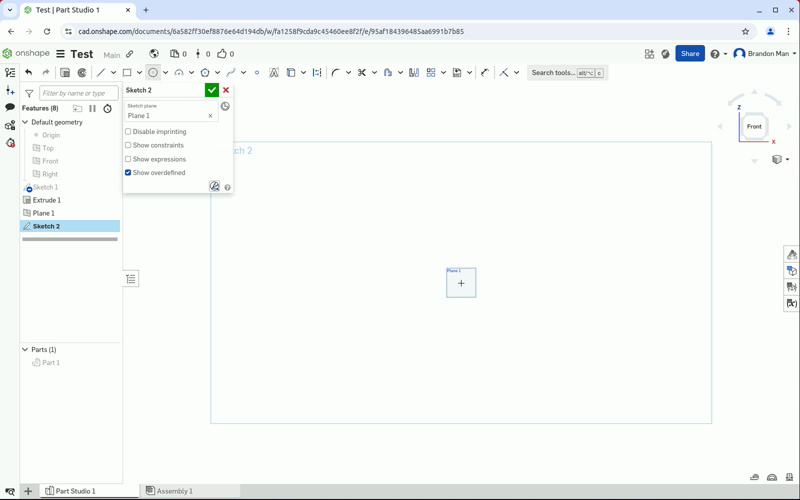
click(461, 282)
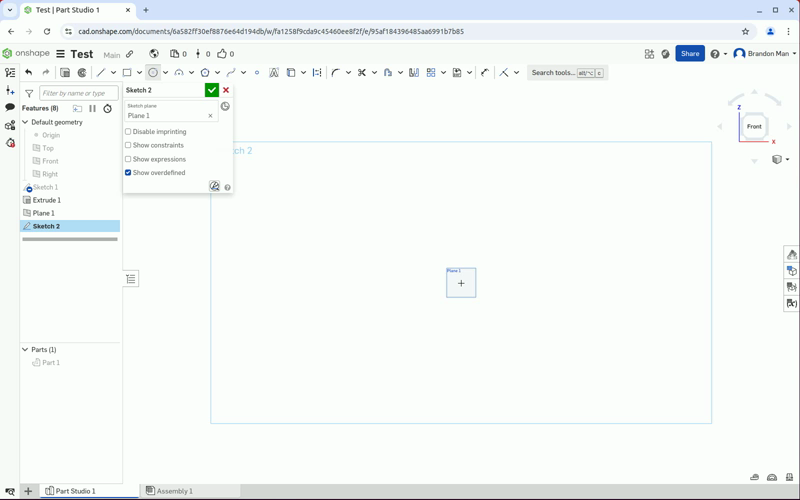
key_up(shift)
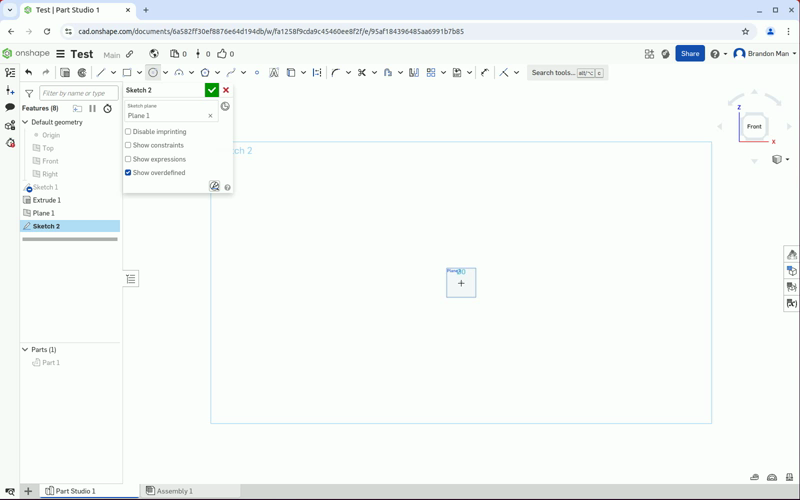
mouse_move(494, 282)
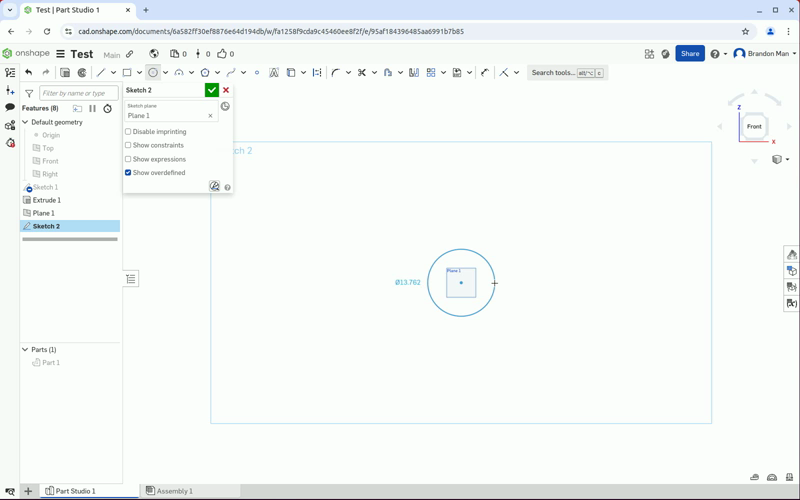
click(494, 282)
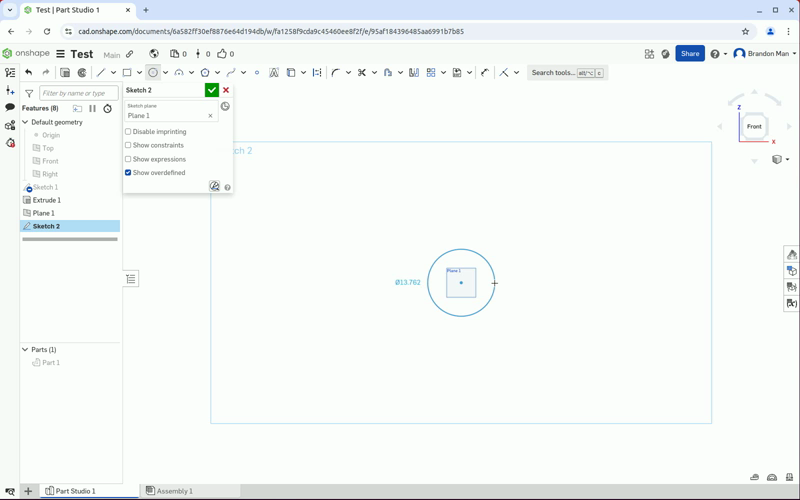
key(esc)
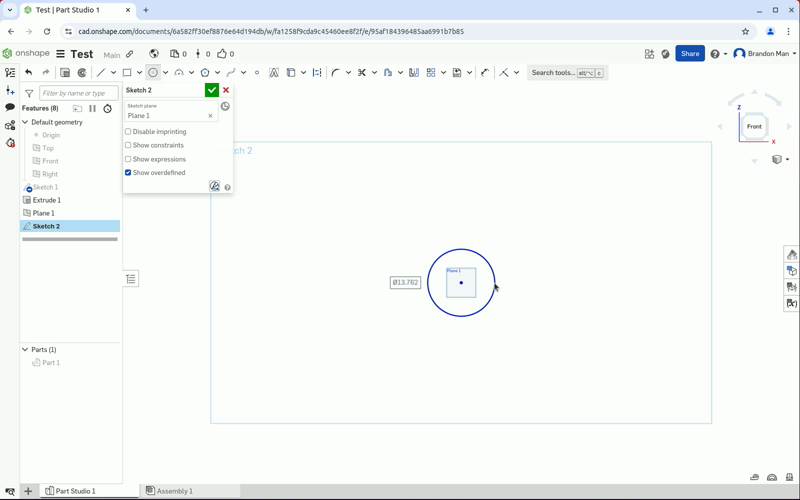
key(c)
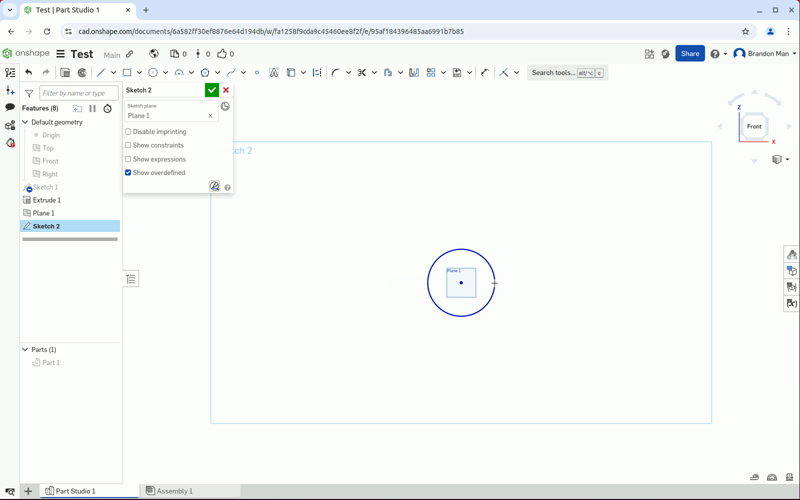
key_down(shift)
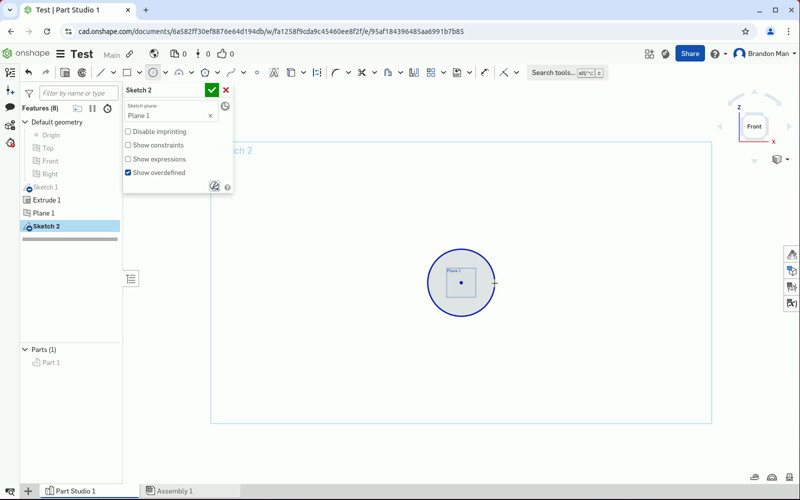
mouse_move(461, 282)
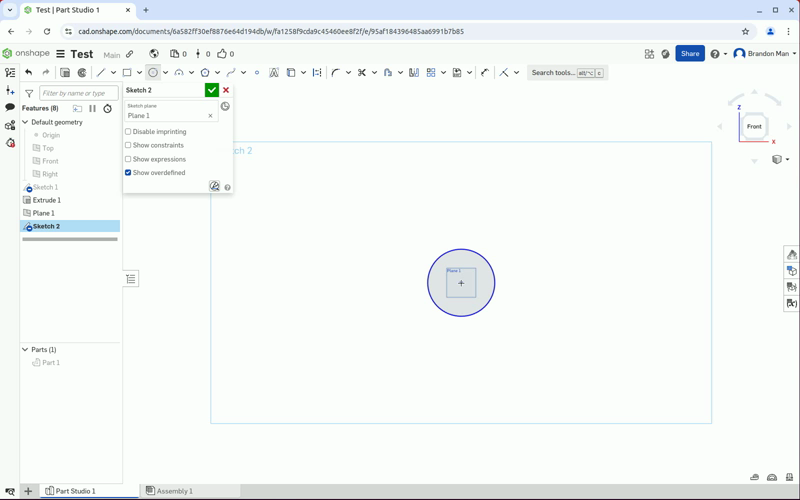
click(461, 282)
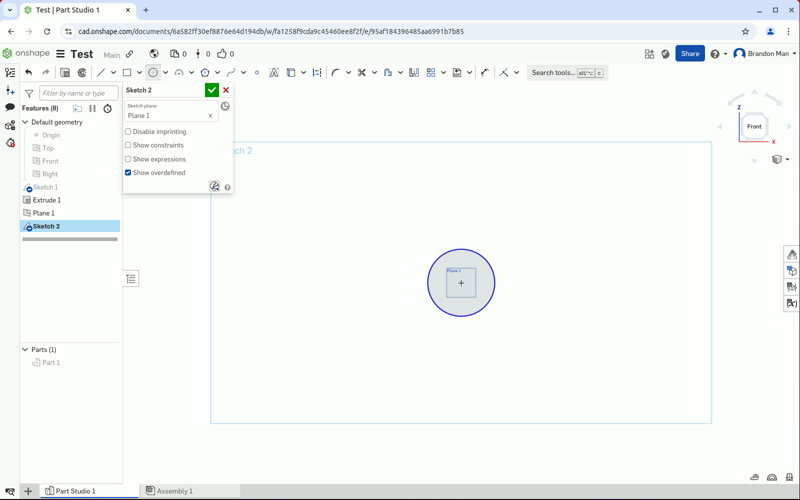
key_up(shift)
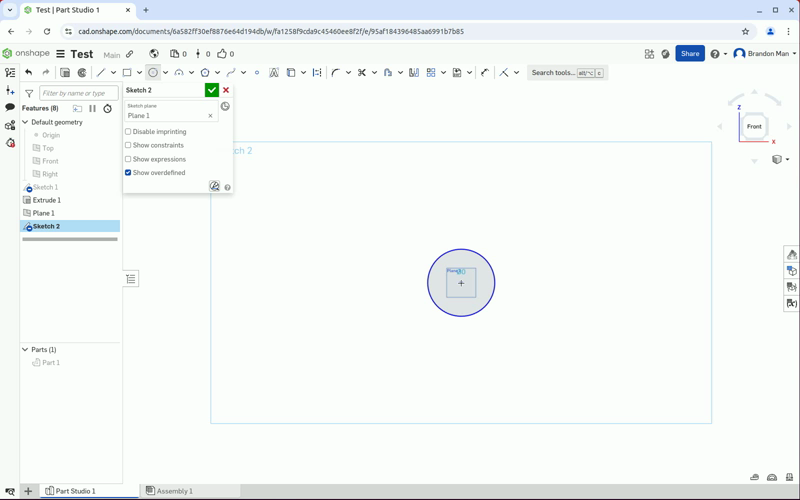
mouse_move(480, 282)
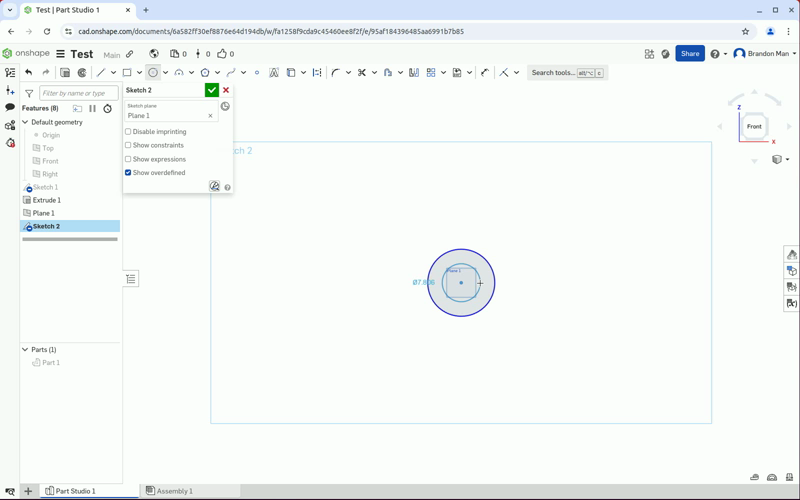
click(480, 282)
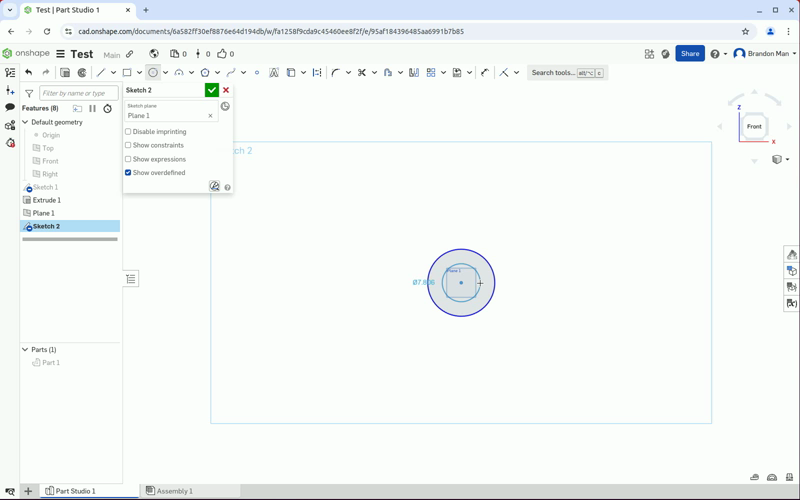
key(esc)
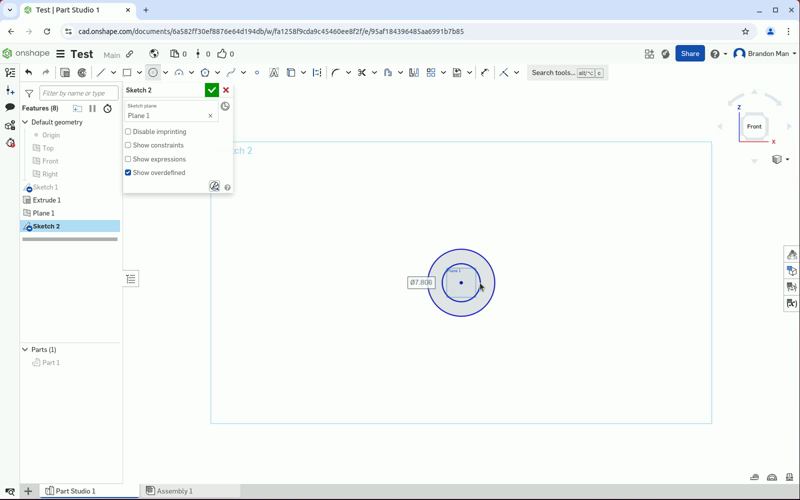
mouse_move(448, 255)
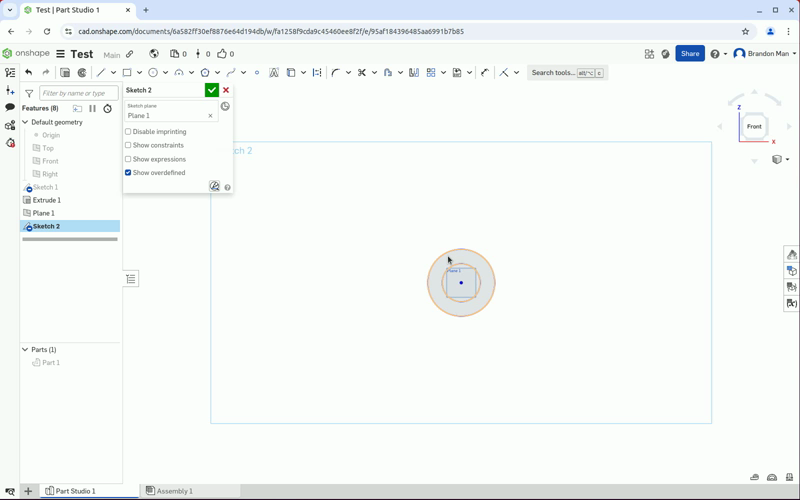
click(448, 255)
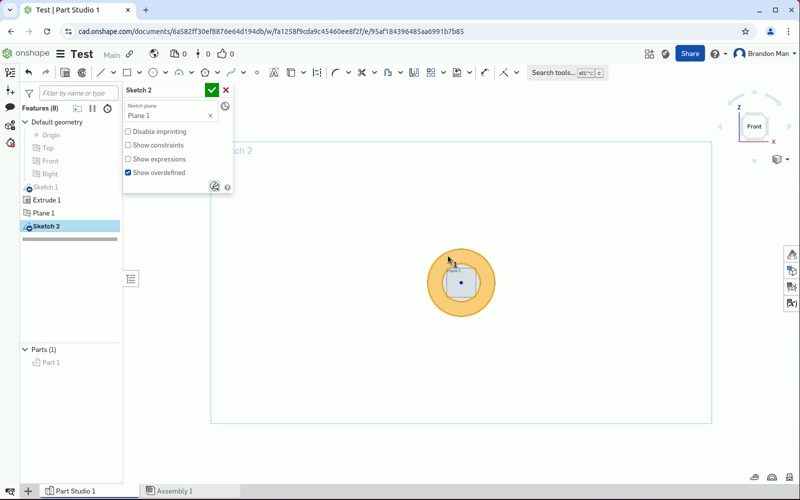
mouse_move(73, 352)
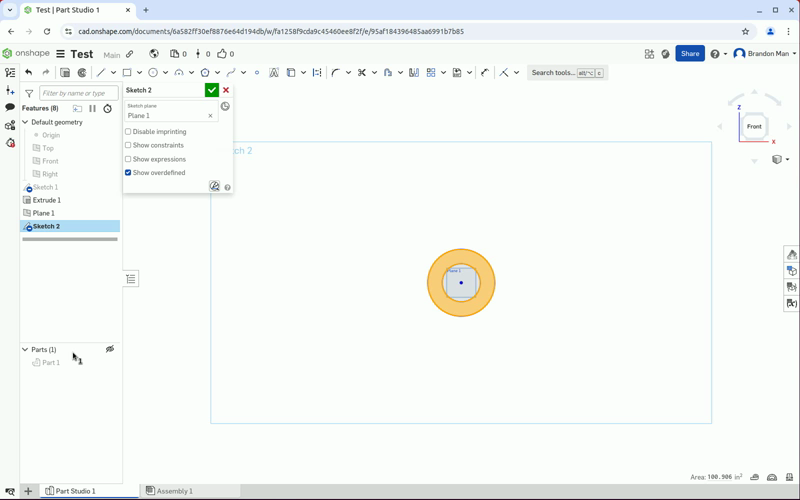
key(shift+y)
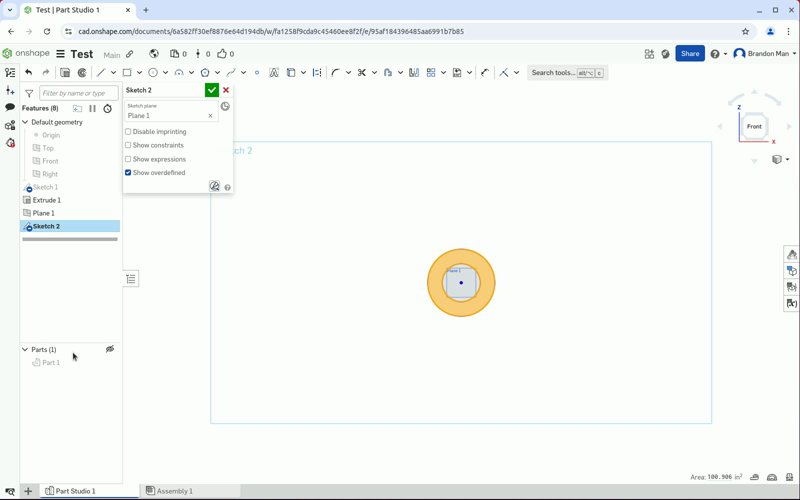
key(shift+e)
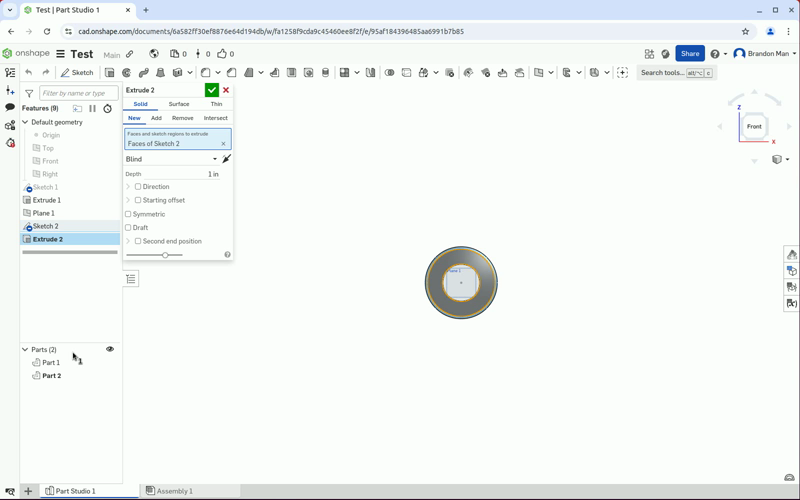
mouse_move(143, 106)
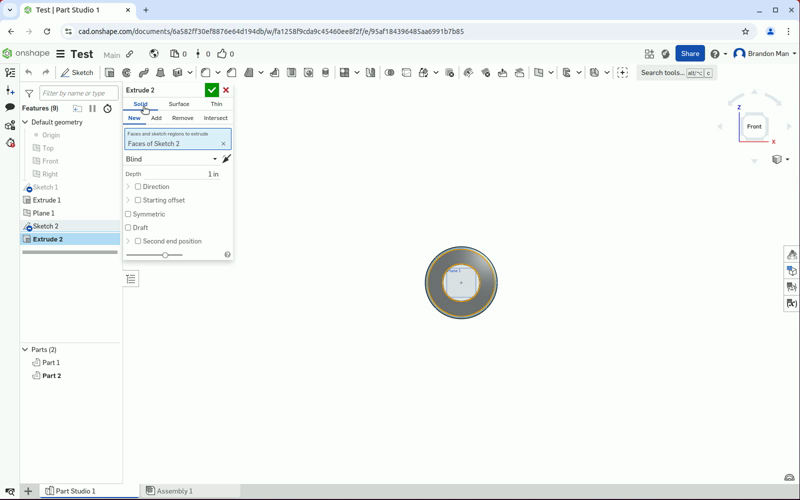
click(143, 106)
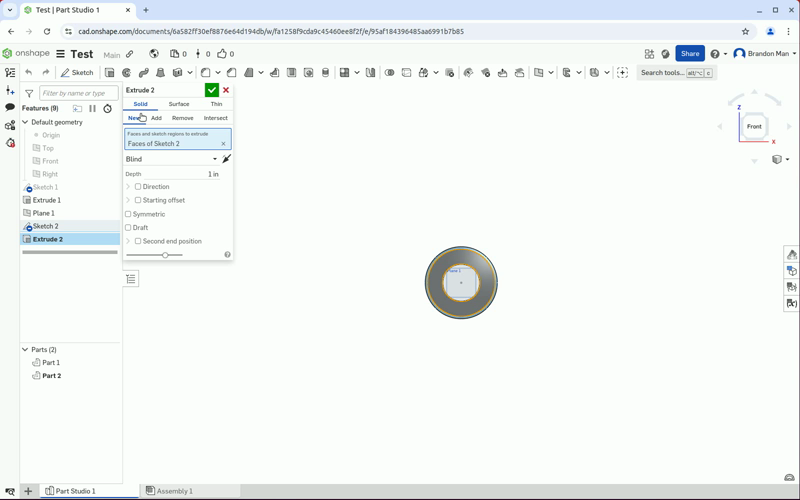
mouse_move(137, 120)
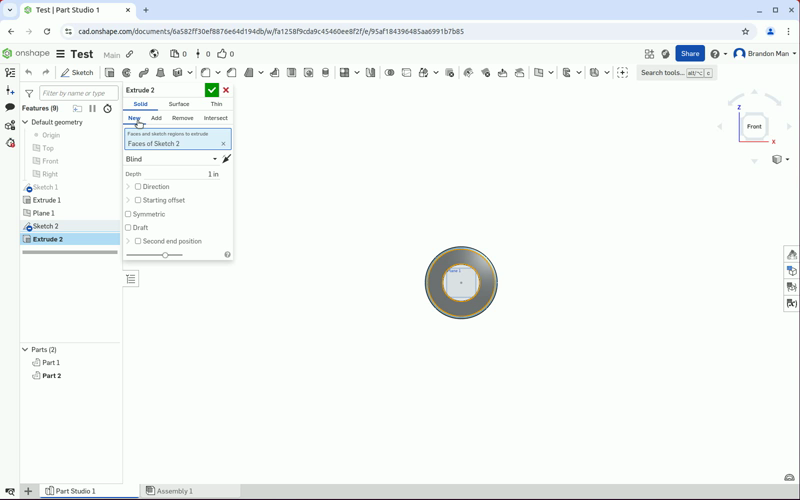
click(137, 120)
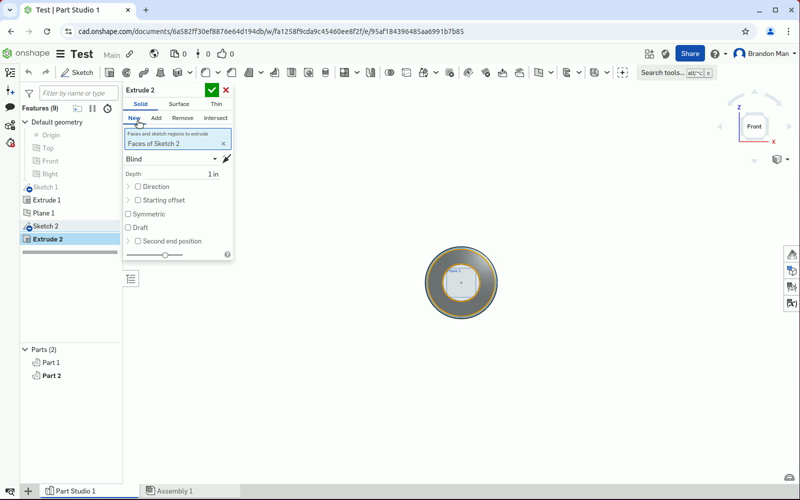
key(tab, 4)
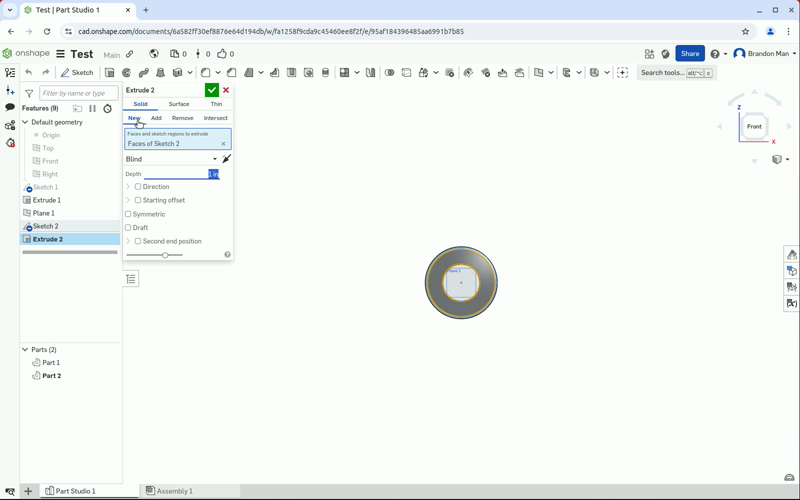
text(0.963)
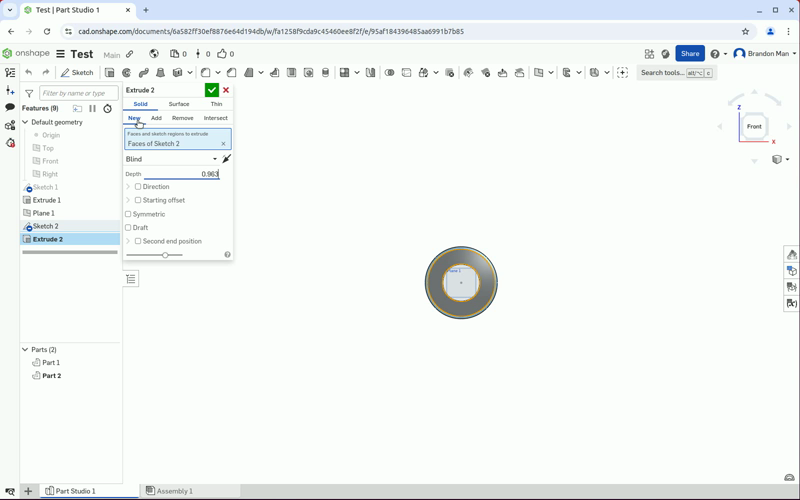
key(enter)
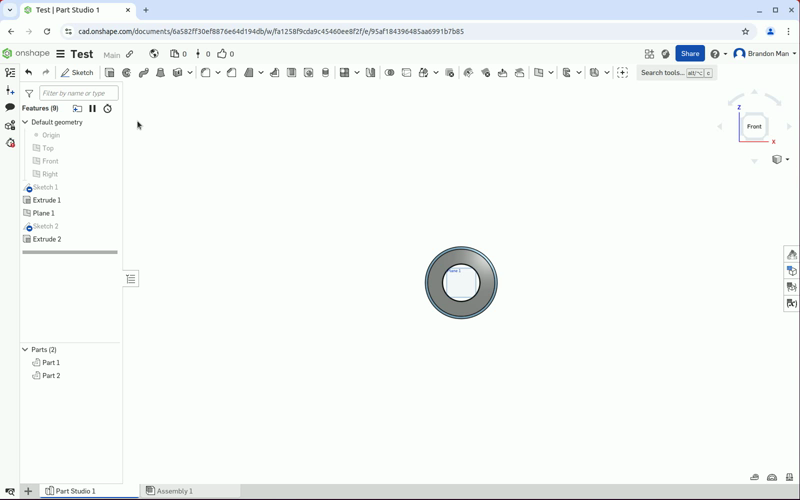
key(shift+h)
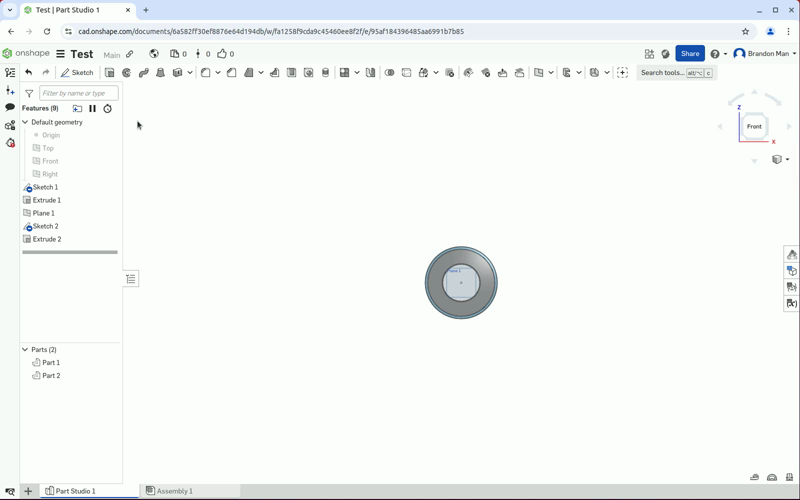
key(shift+h)
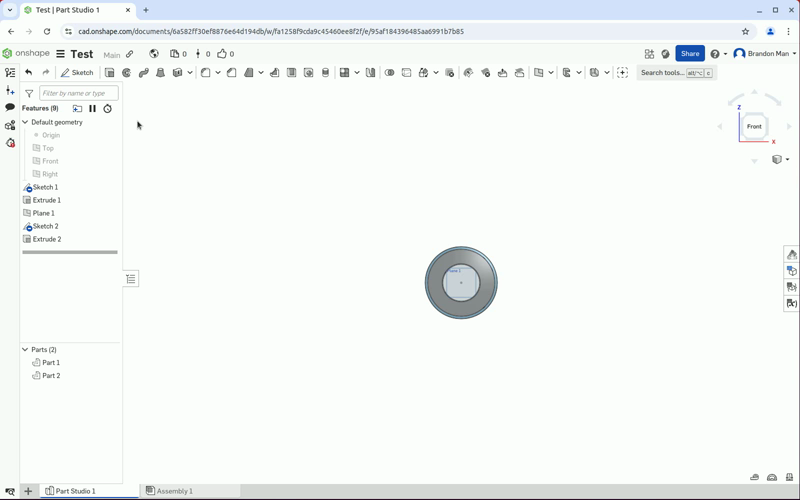
key(shift+7)
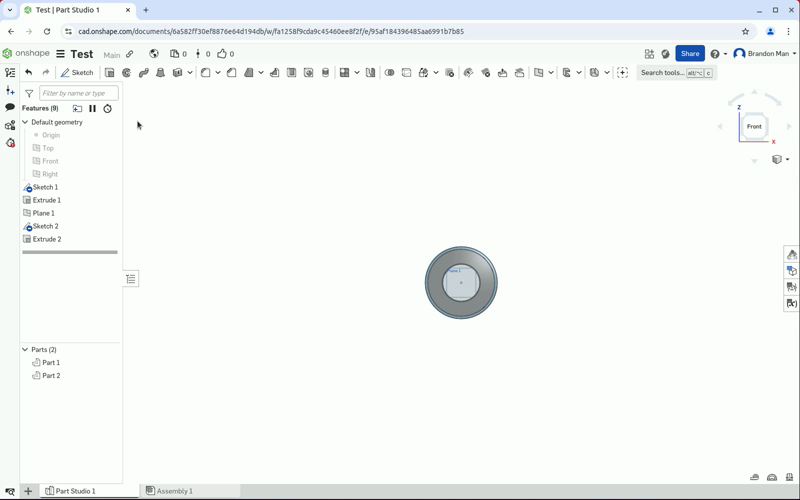
key(left, 2)
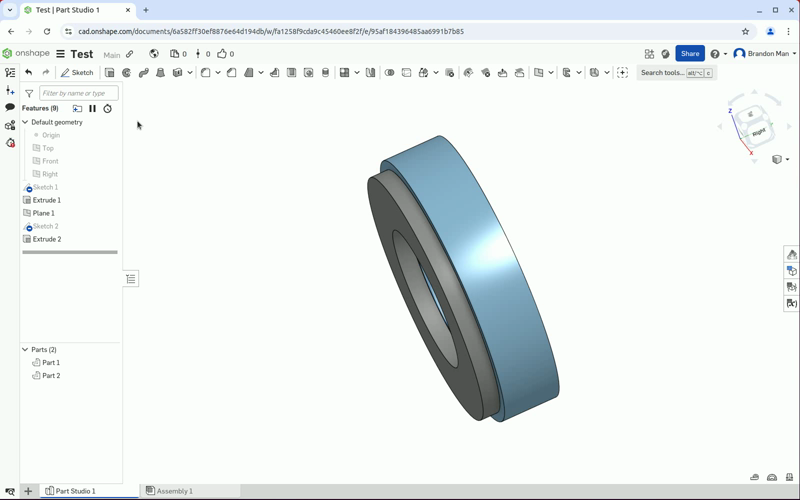
key(down, 2)
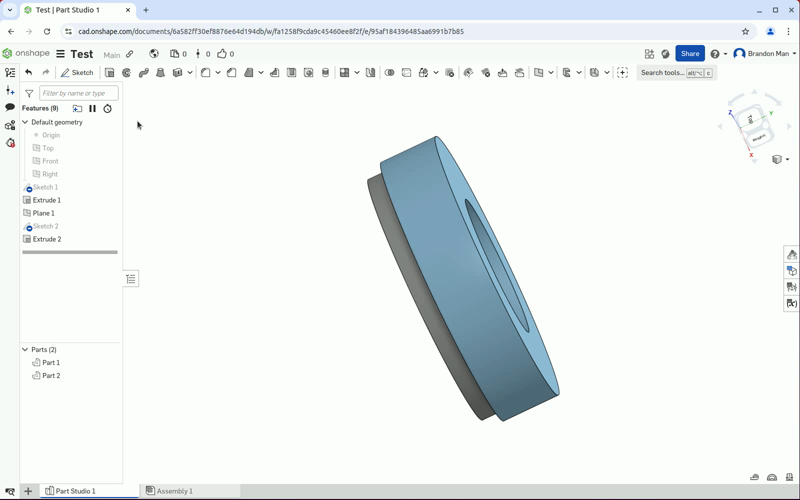
key(up, 2)
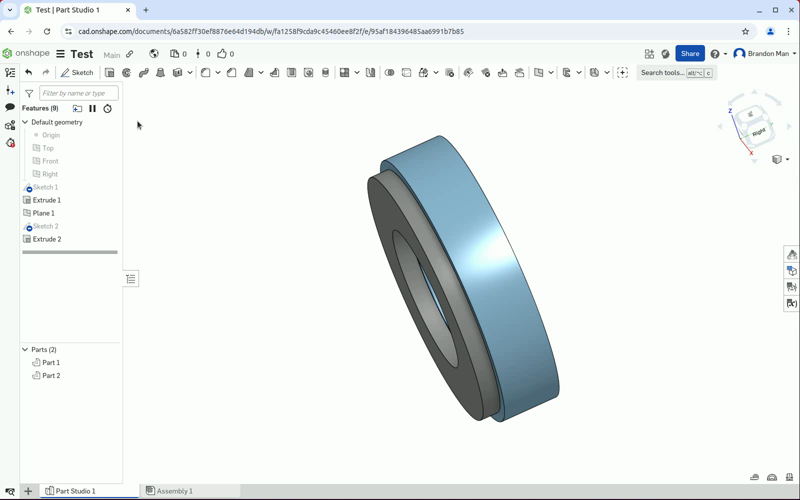
key(right, 2)
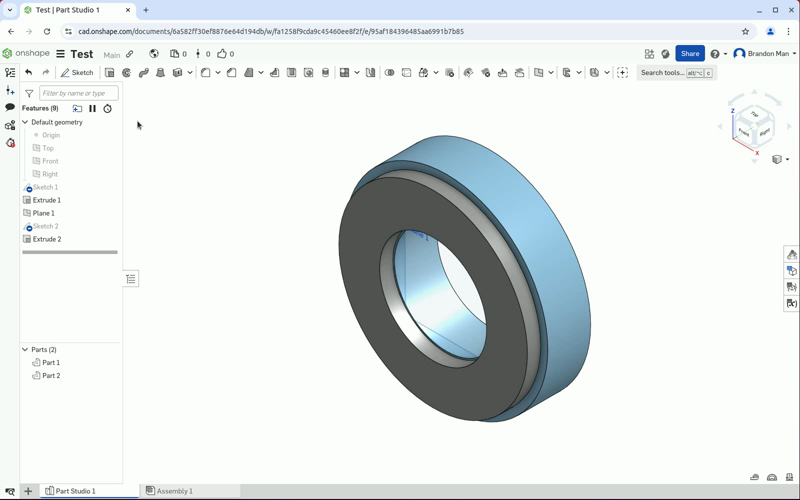
mouse_move(73, 189)
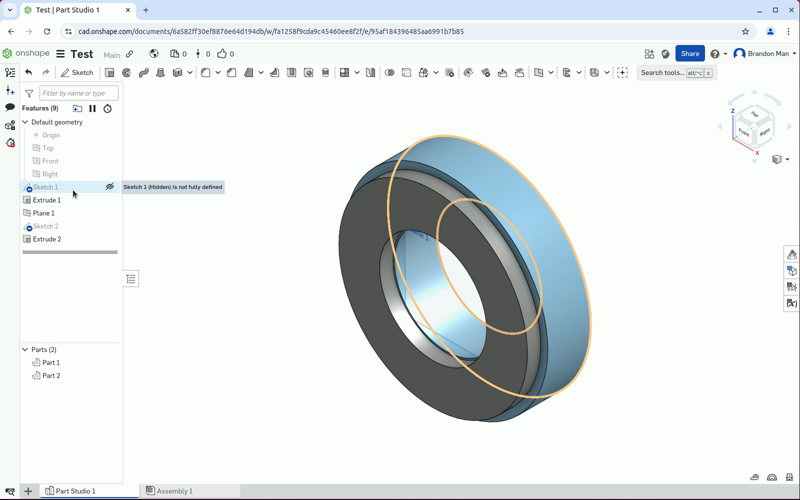
click(73, 189)